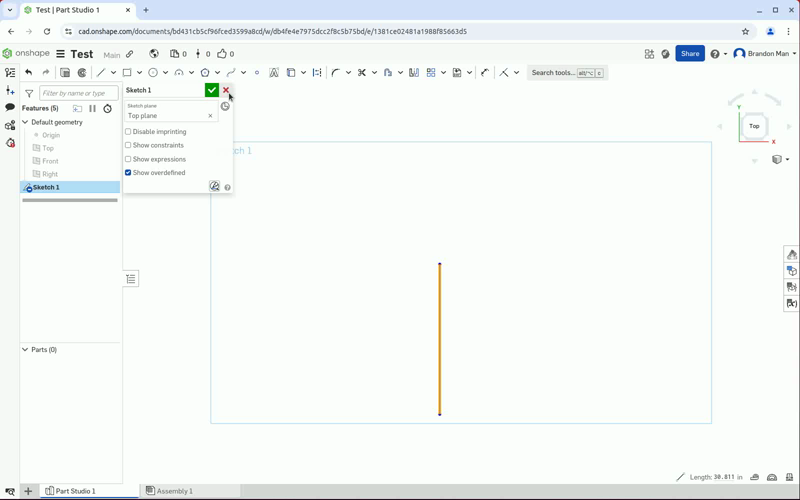
key(shift+h)
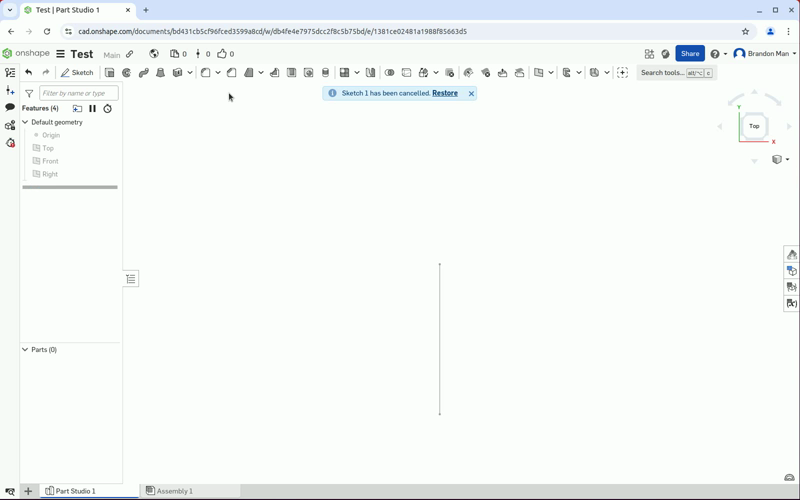
mouse_move(73, 352)
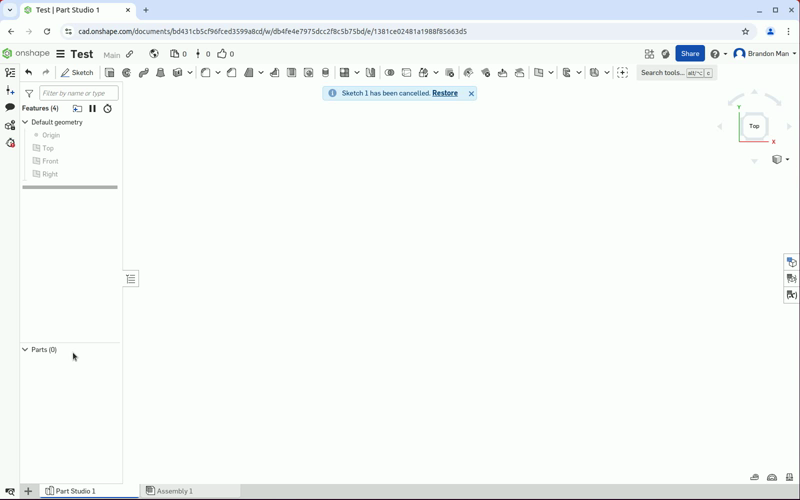
key(y)
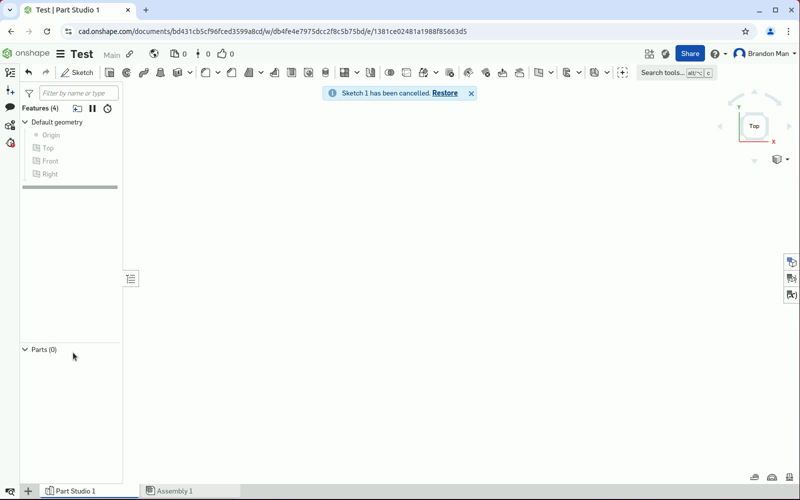
key(shift+p)
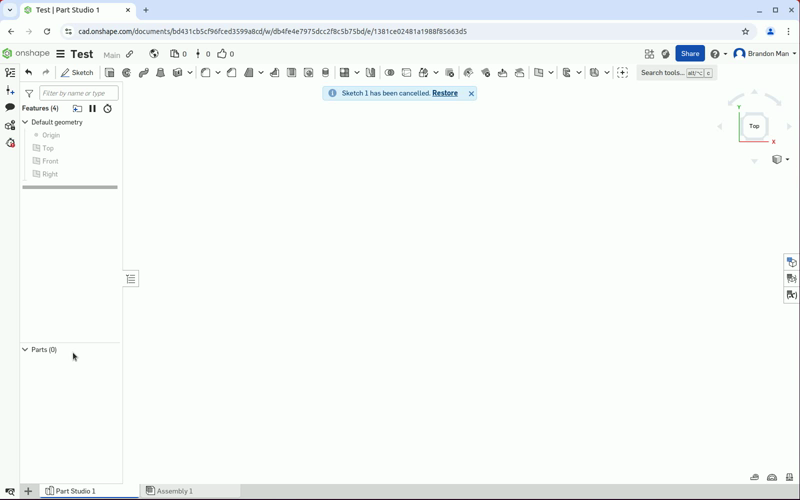
key(space)
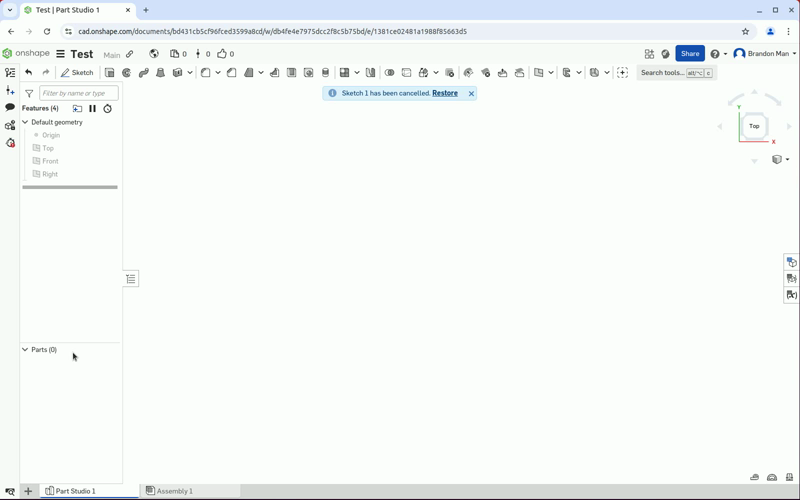
key_down(shift)
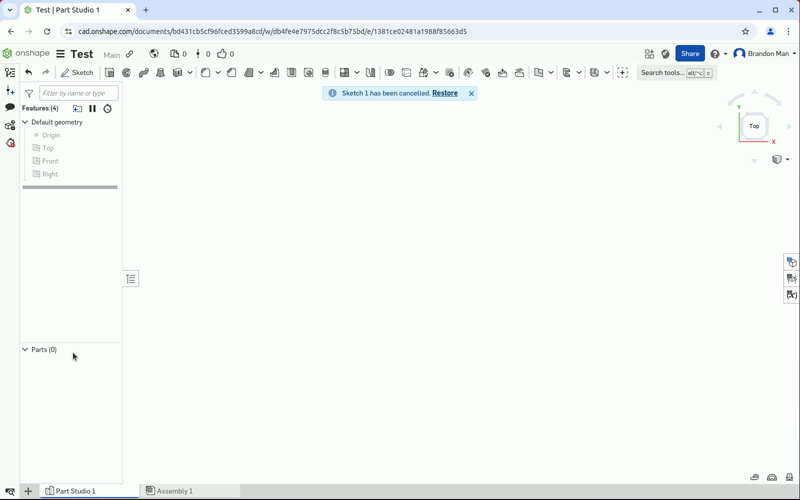
key(up)
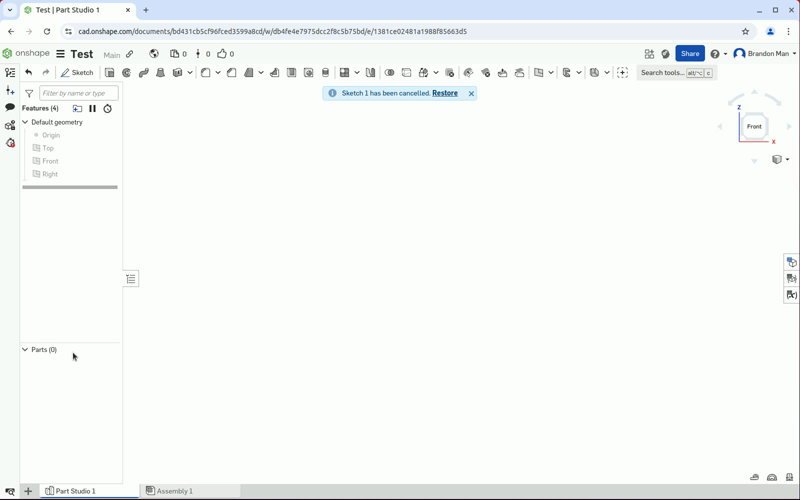
key_up(shift)
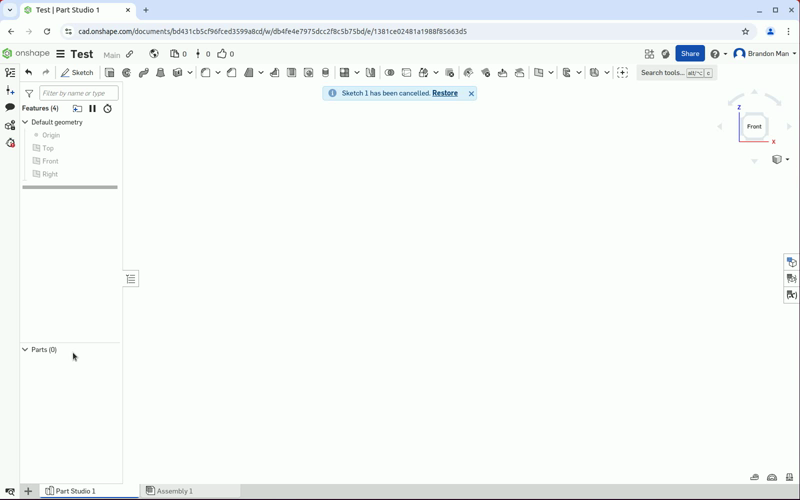
mouse_move(73, 352)
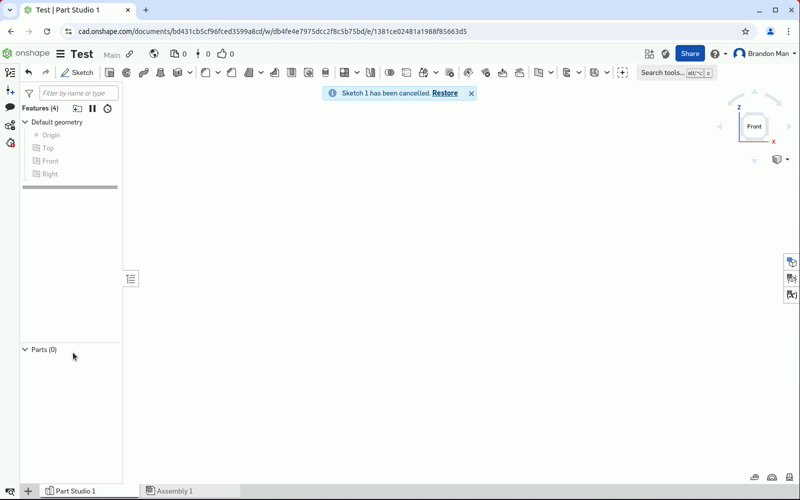
key(shift+y)
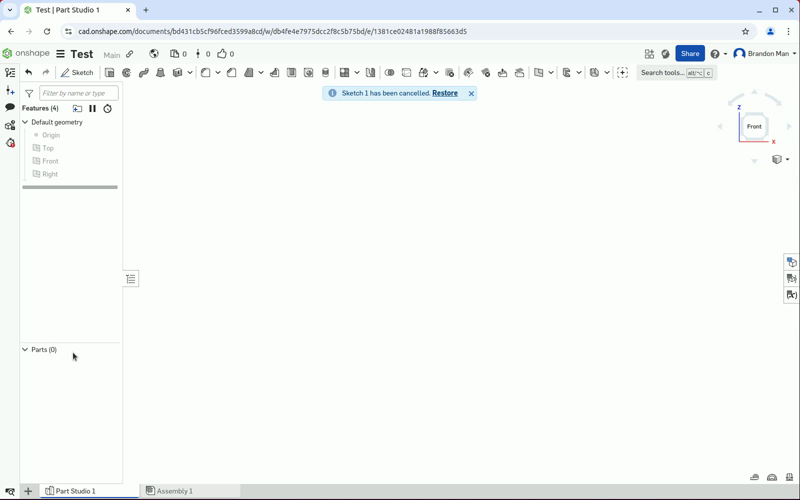
key(shift+s)
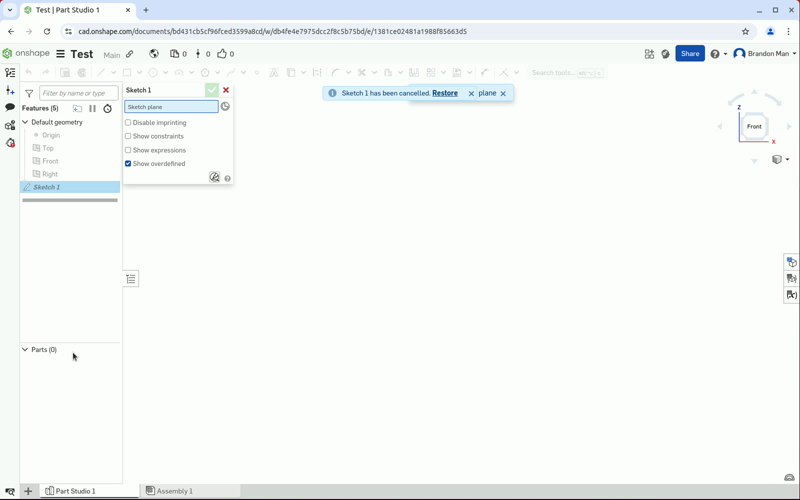
mouse_move(73, 163)
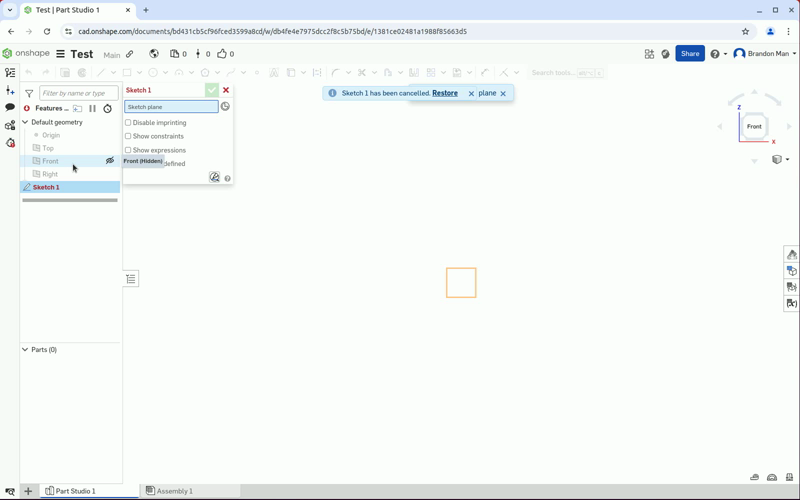
click(73, 163)
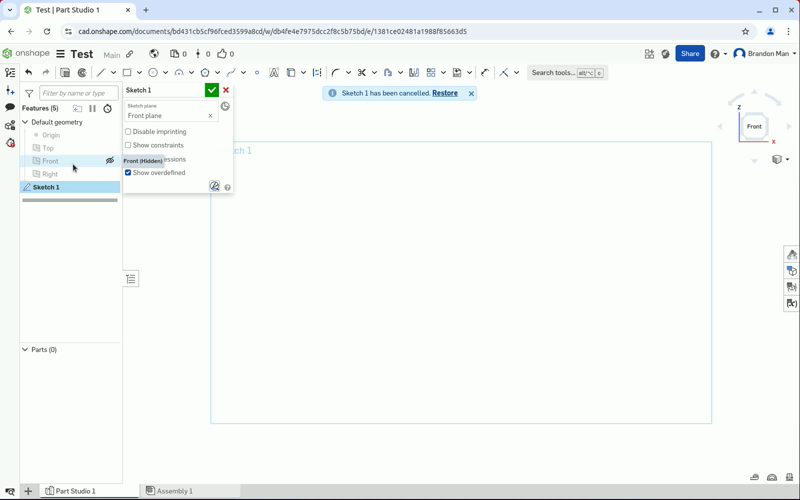
mouse_move(73, 352)
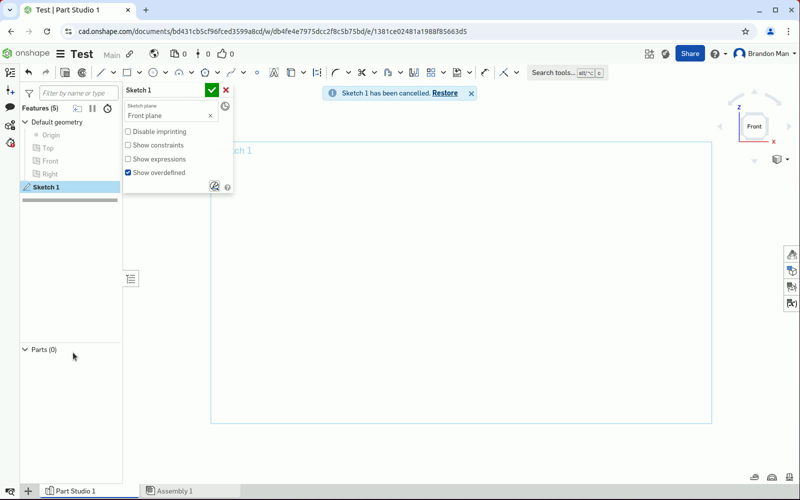
key(y)
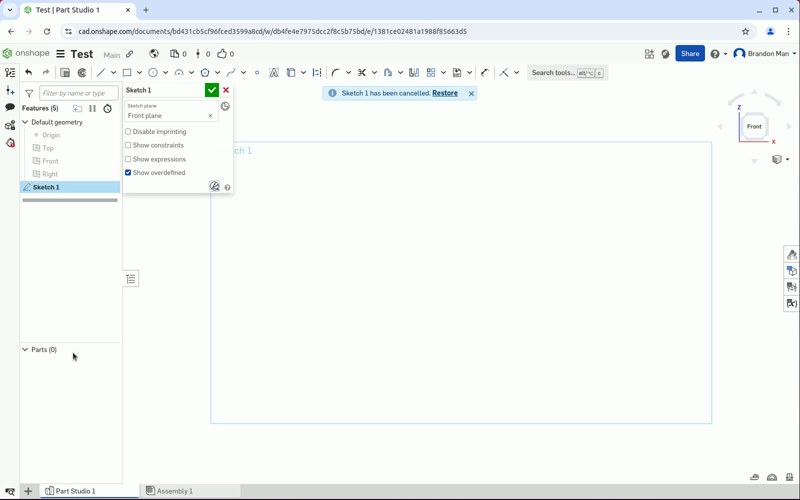
key(l)
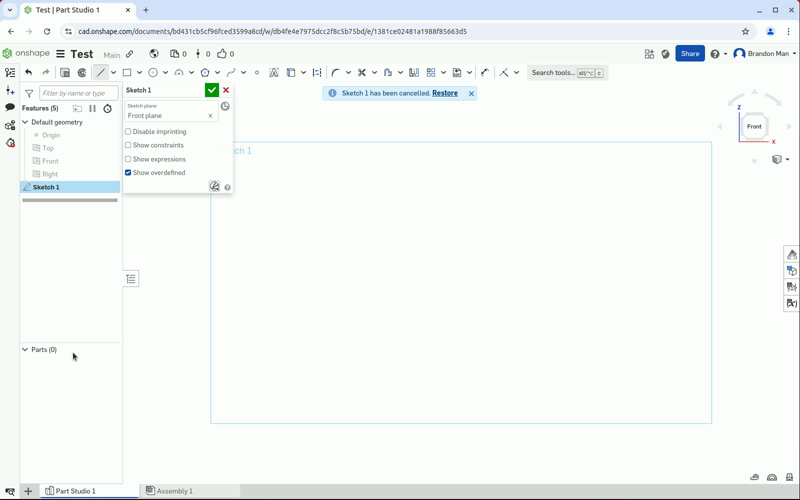
key_down(shift)
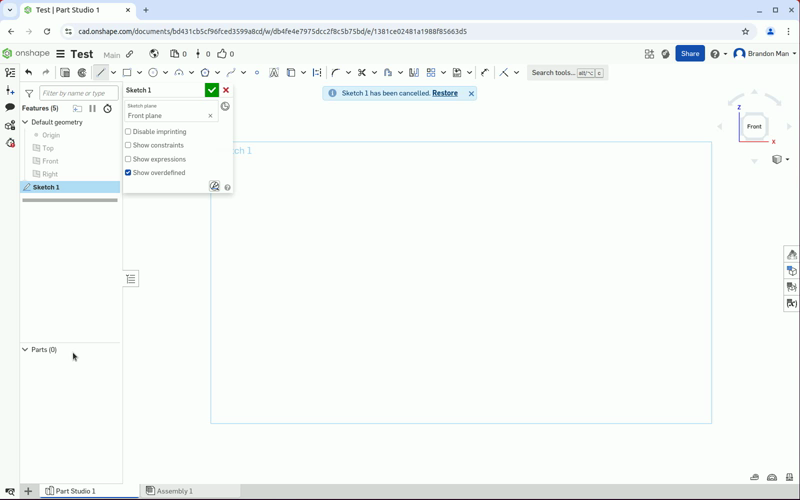
mouse_move(460, 395)
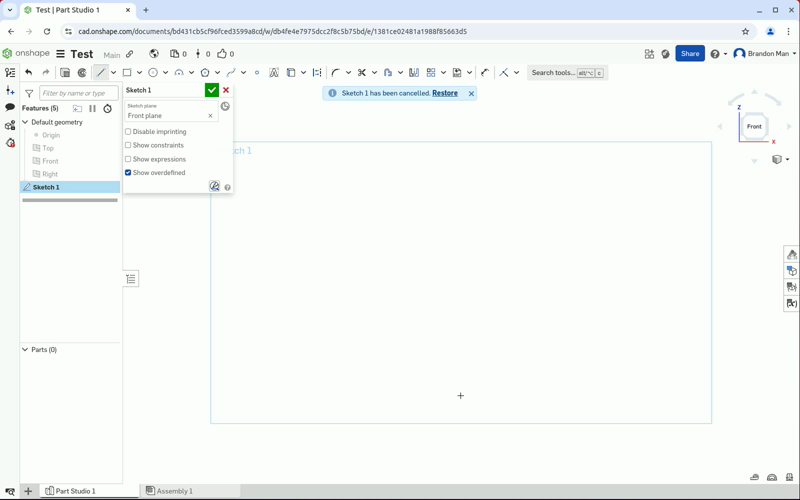
click(460, 395)
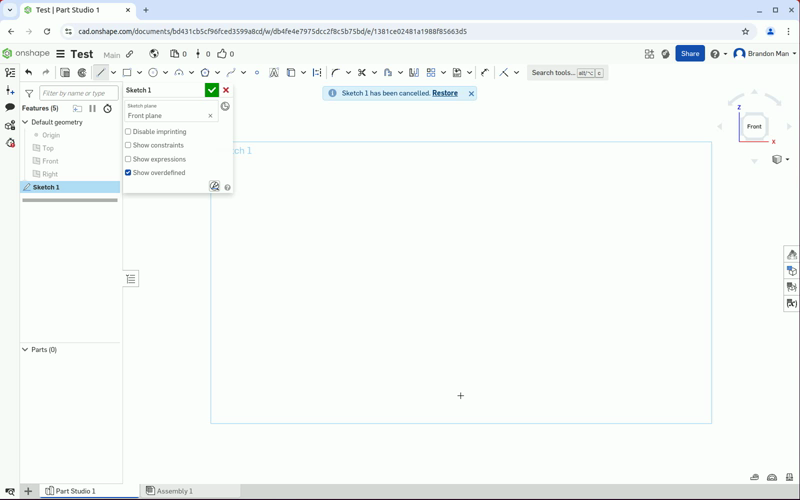
key_up(shift)
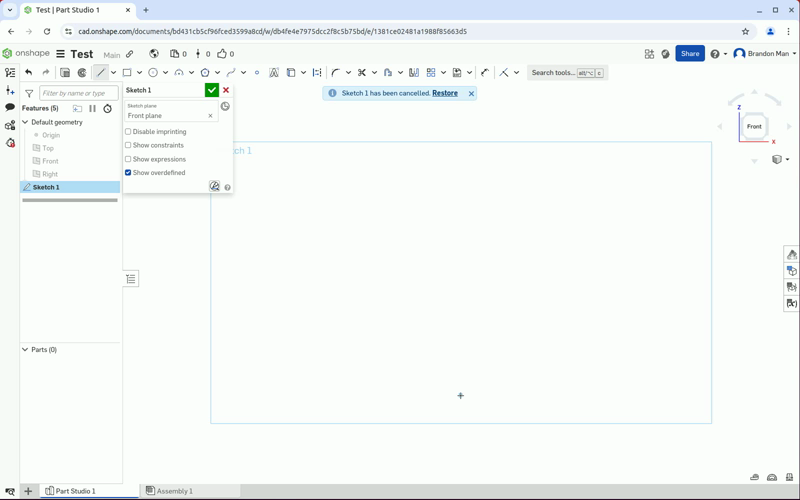
key_down(shift)
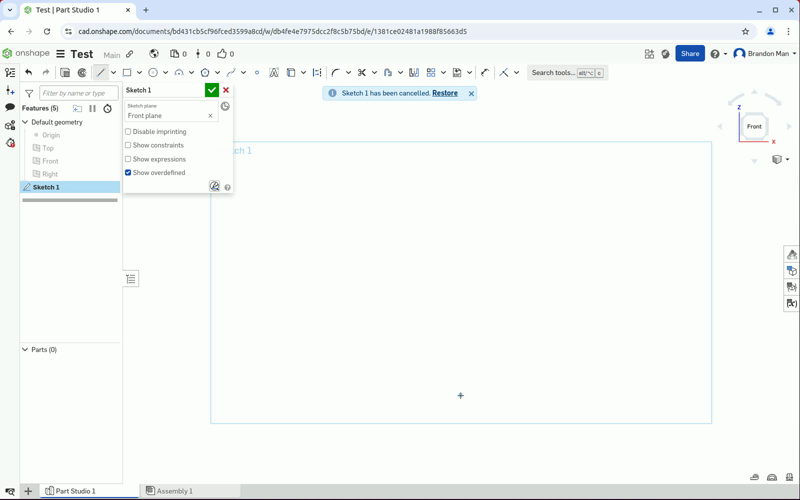
mouse_move(490, 395)
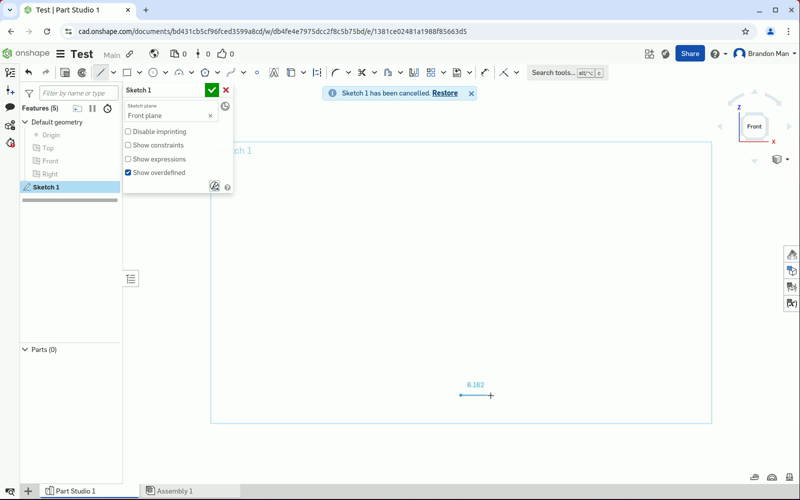
mouse_move(517, 395)
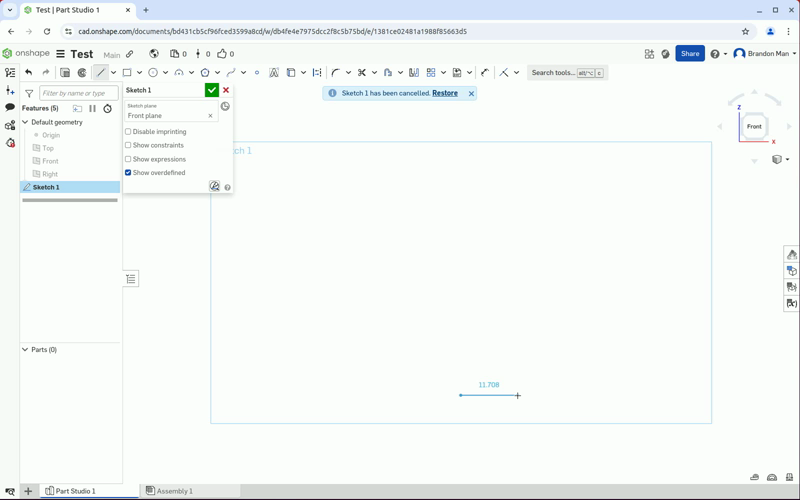
click(517, 395)
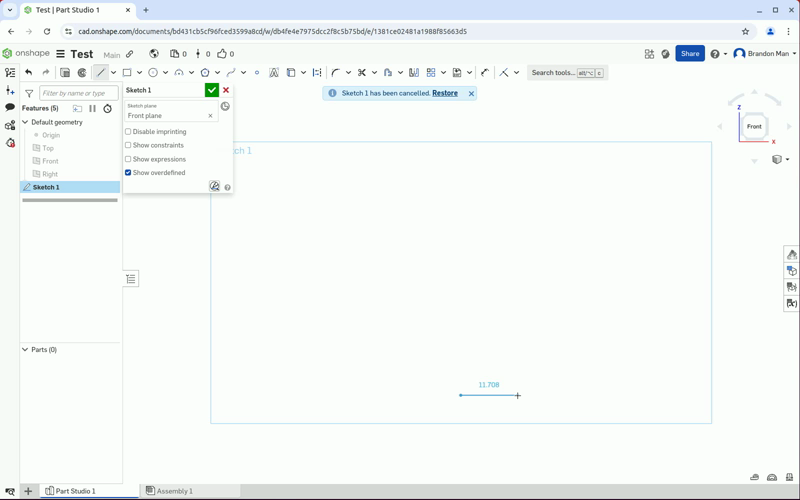
key_up(shift)
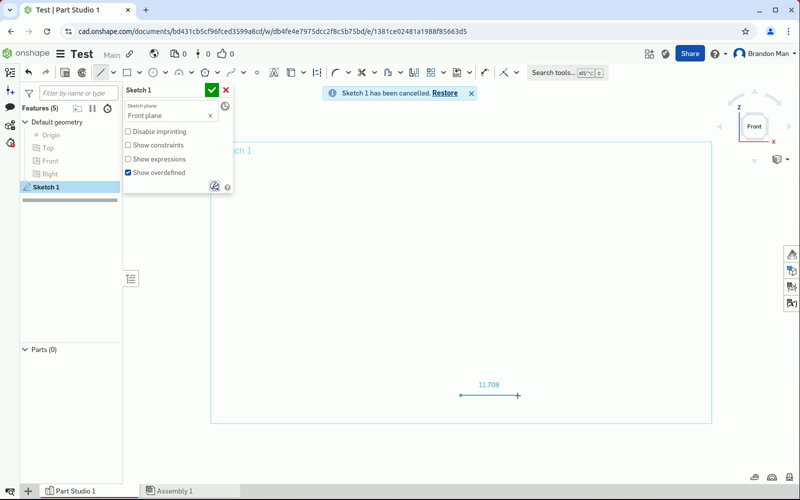
key_down(shift)
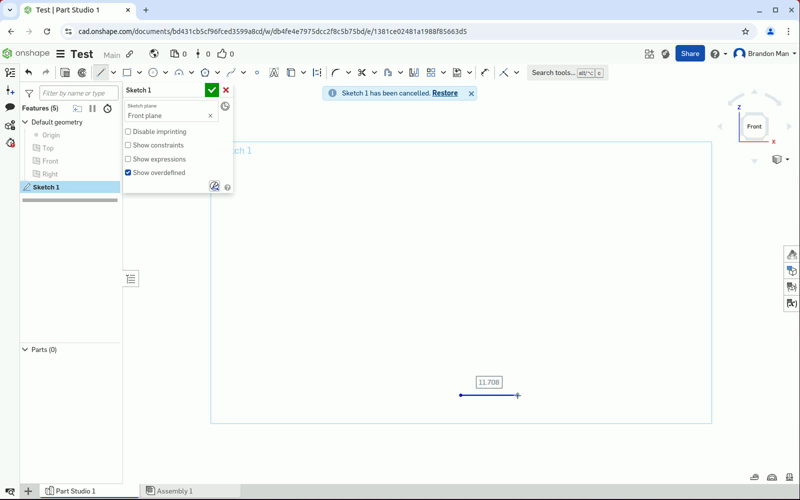
mouse_move(517, 282)
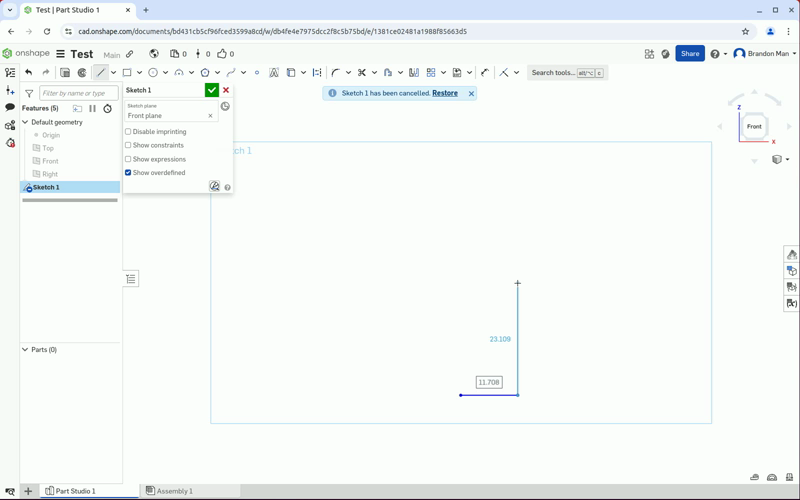
click(517, 282)
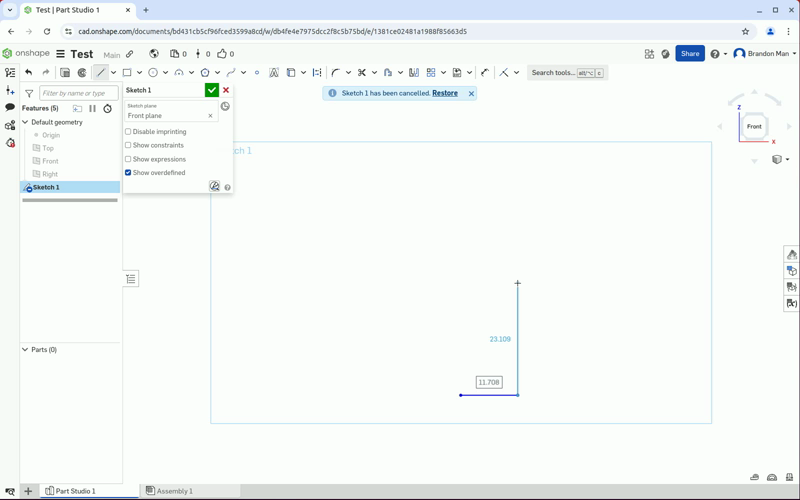
key_up(shift)
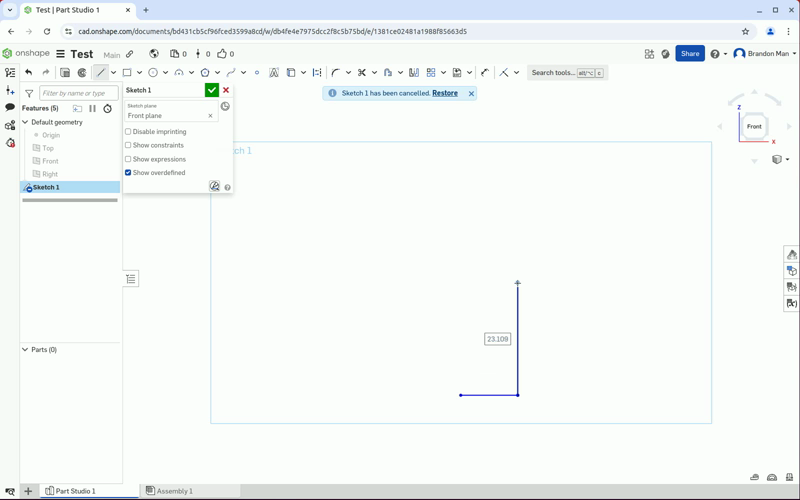
key_down(shift)
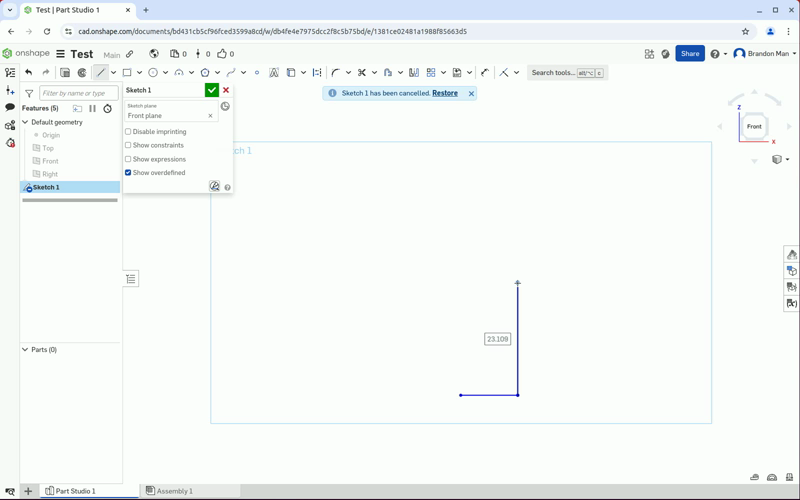
mouse_move(547, 282)
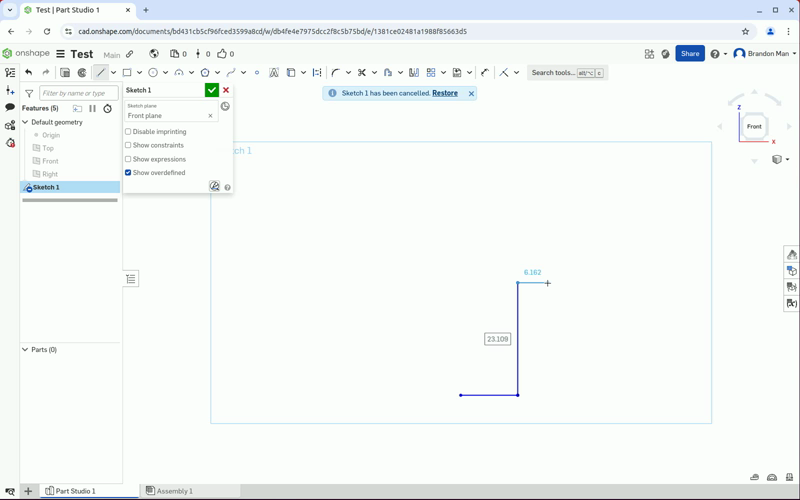
mouse_move(460, 282)
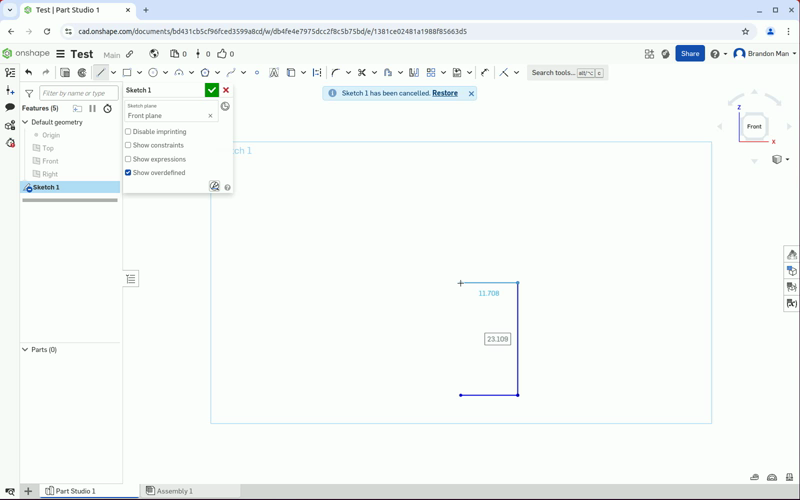
click(460, 282)
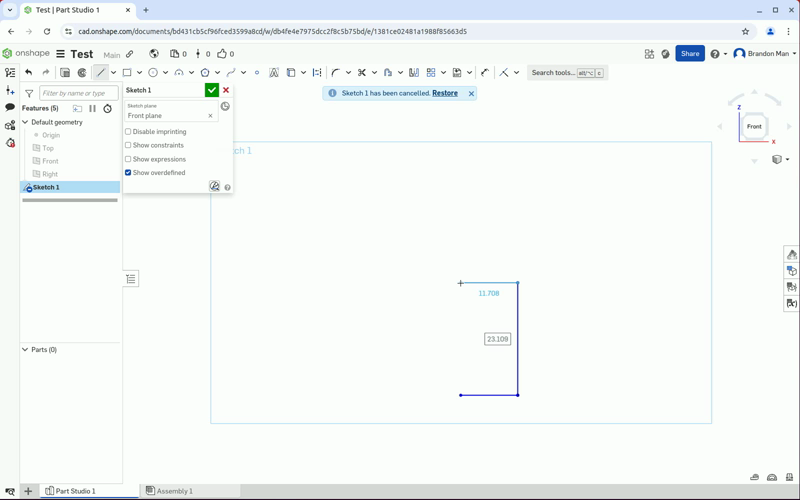
key_up(shift)
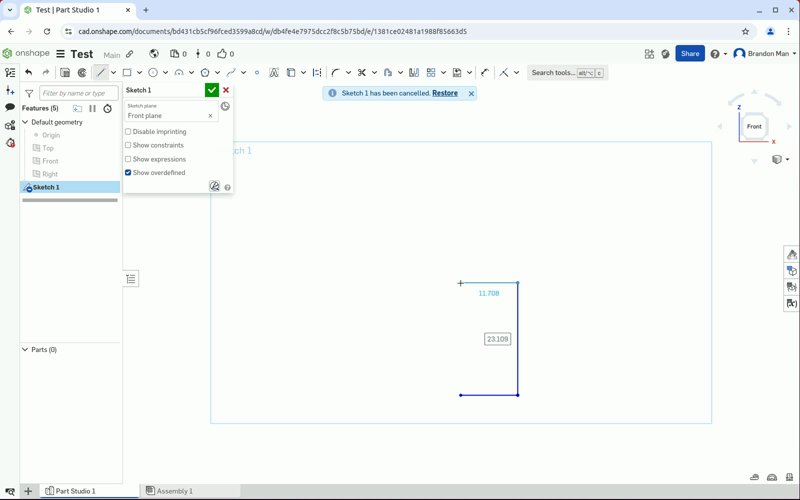
key_down(shift)
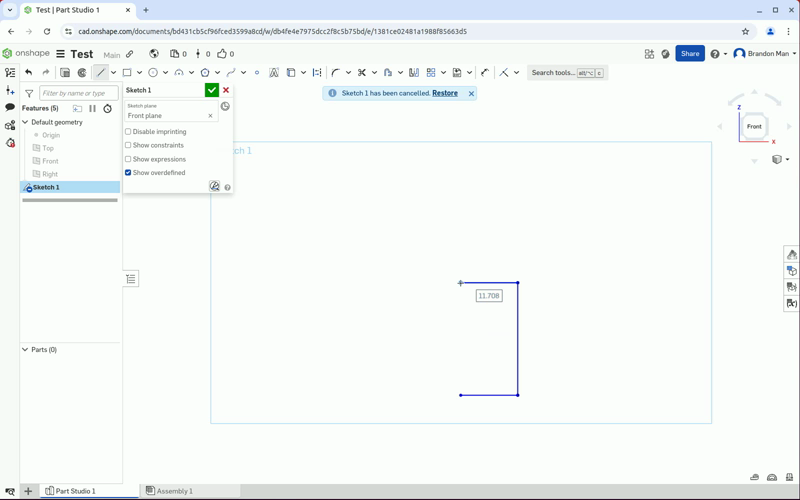
mouse_move(460, 395)
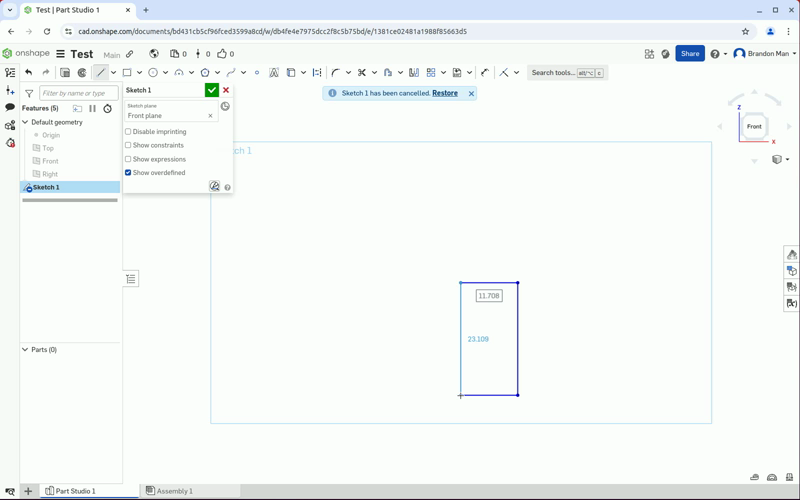
key_up(shift)
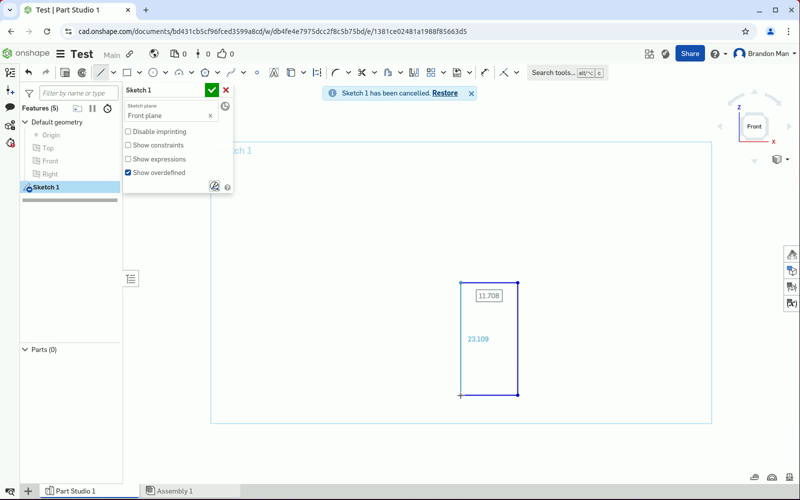
click(460, 395)
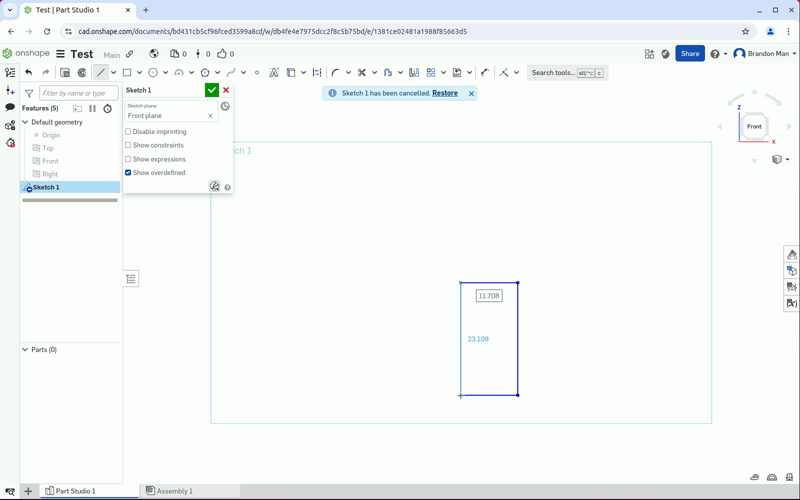
key(esc)
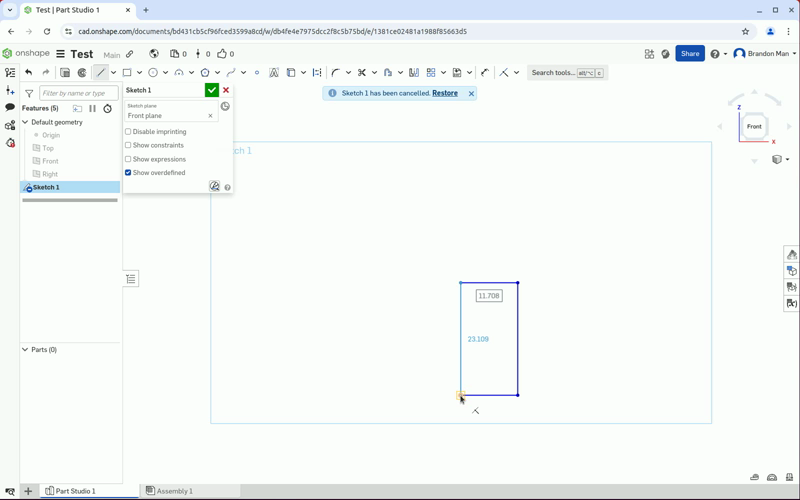
mouse_move(503, 345)
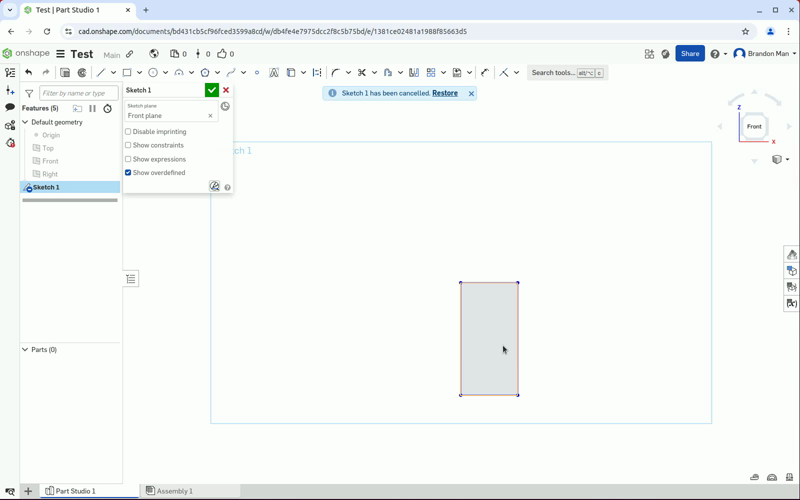
click(503, 345)
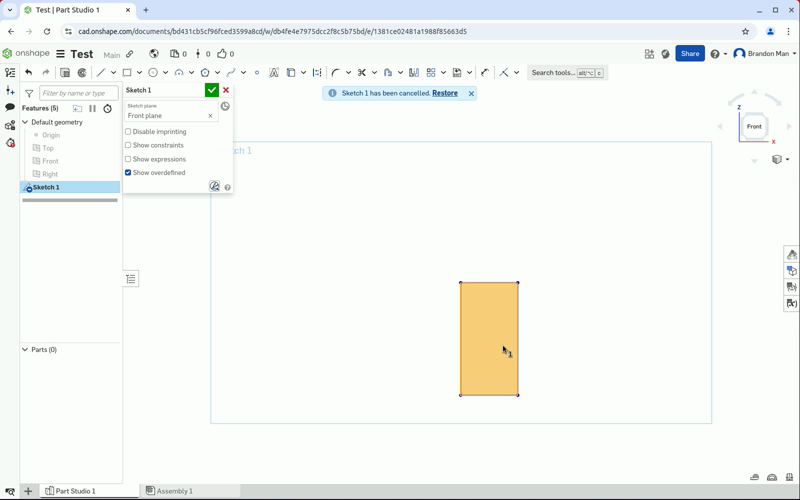
mouse_move(73, 352)
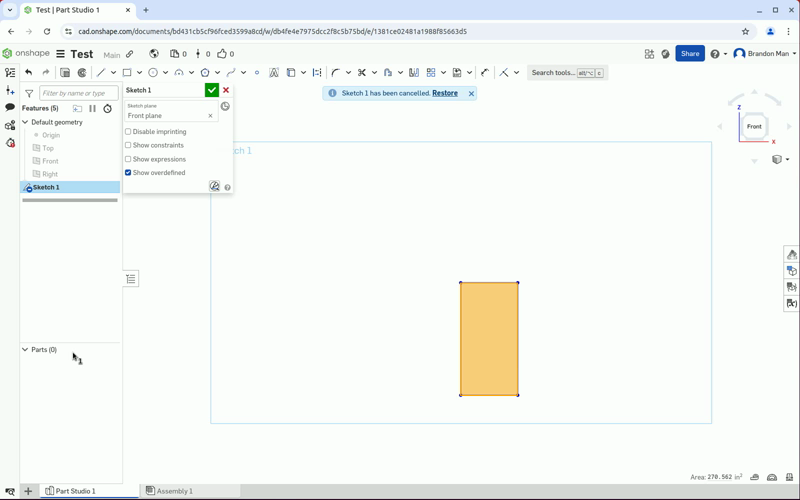
key(shift+y)
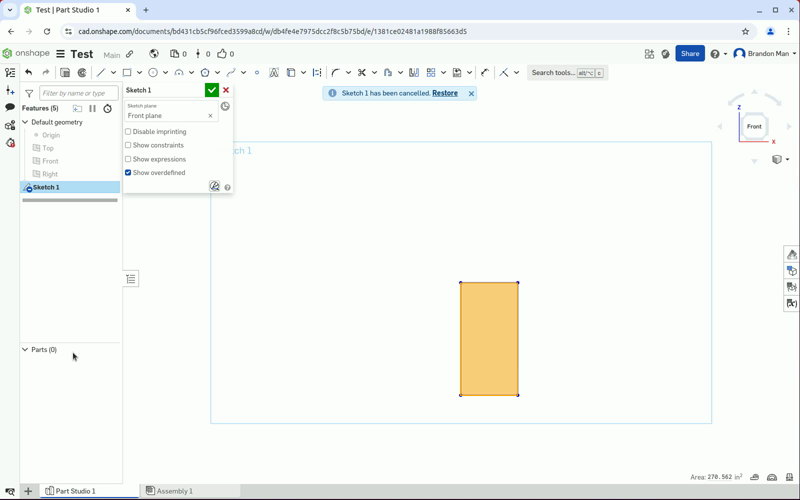
key(shift+e)
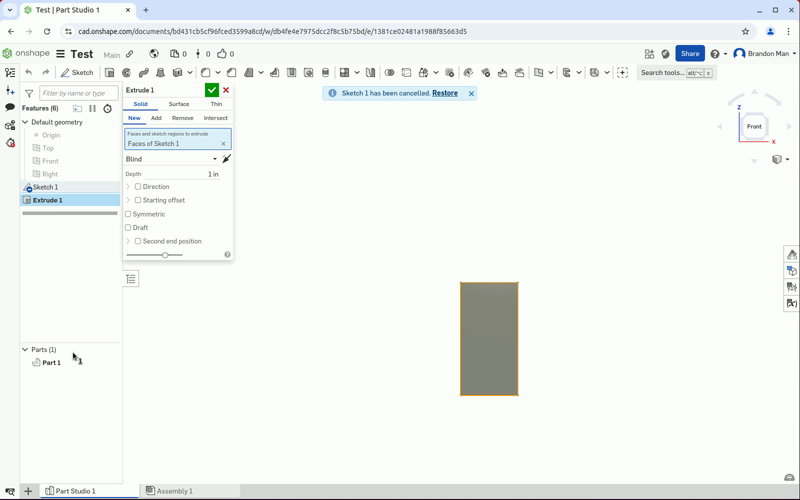
mouse_move(143, 106)
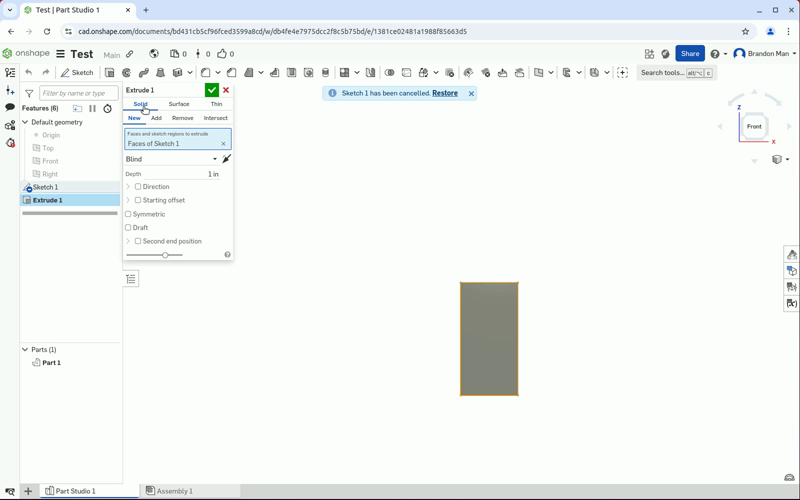
click(143, 106)
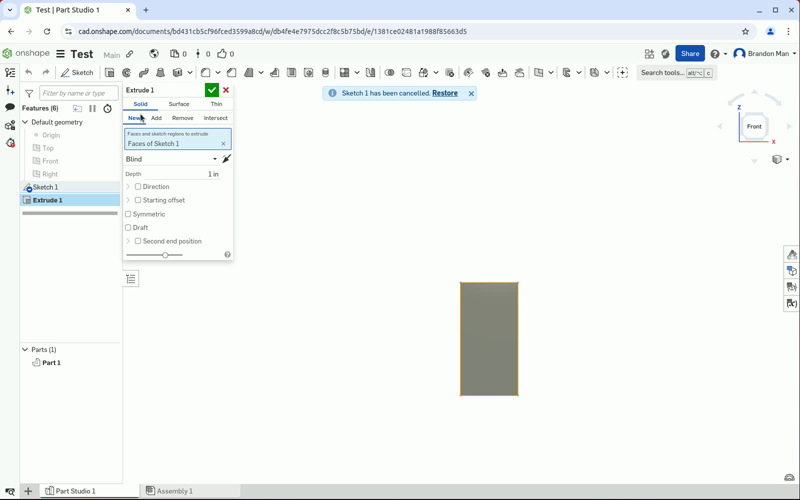
mouse_move(137, 120)
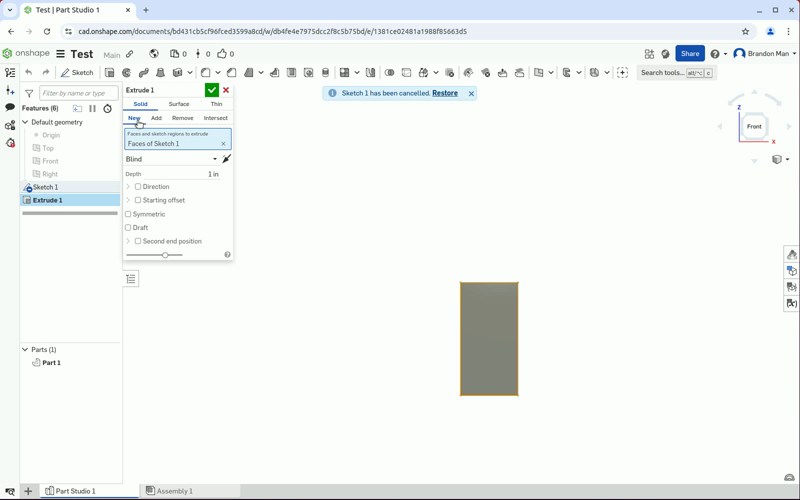
click(137, 120)
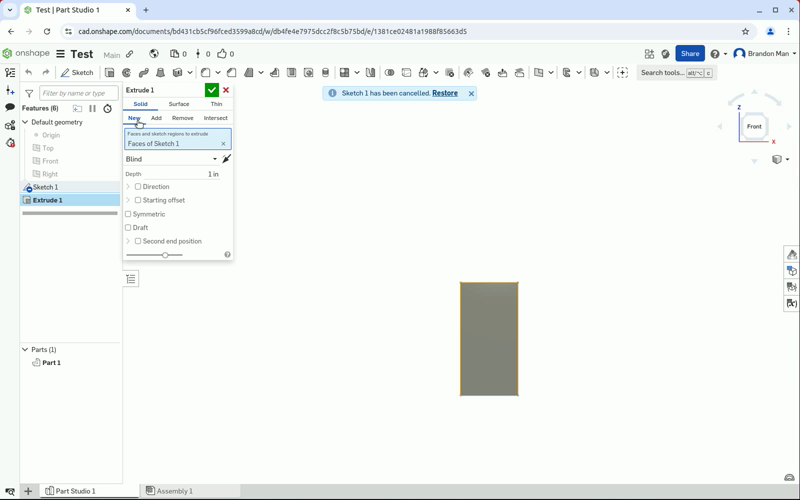
key(tab, 4)
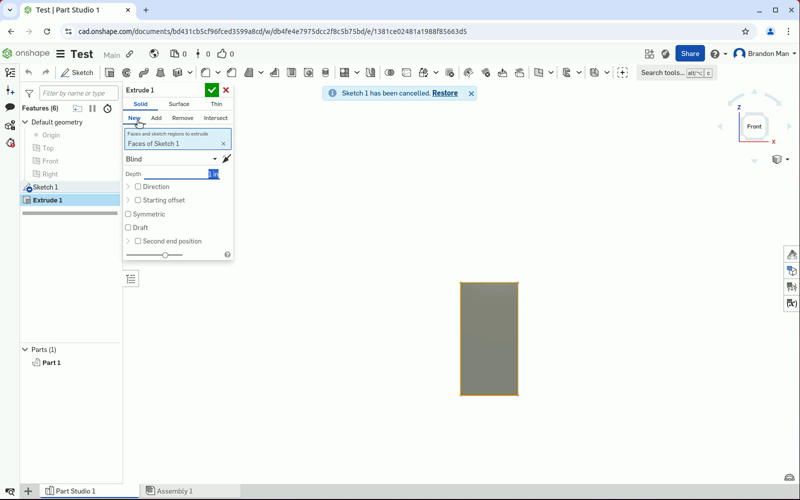
text(5.055)
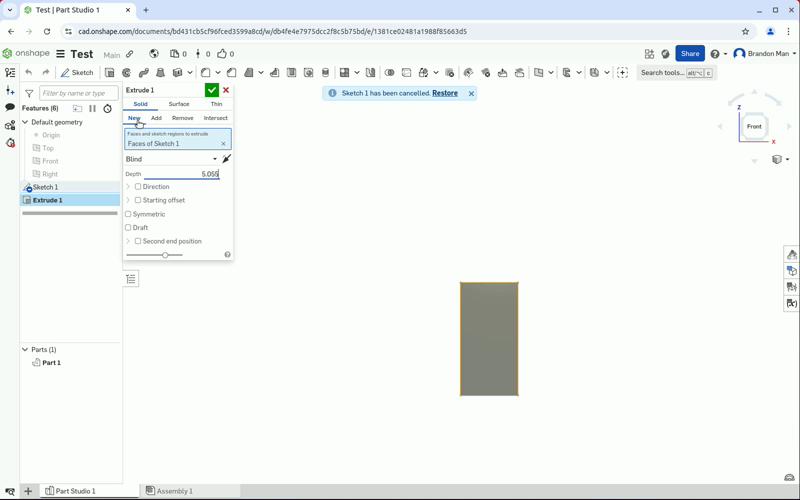
key(enter)
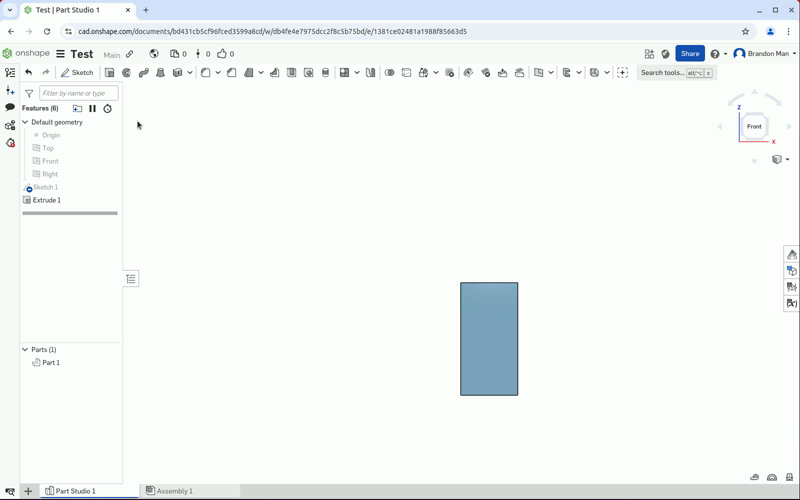
key(shift+h)
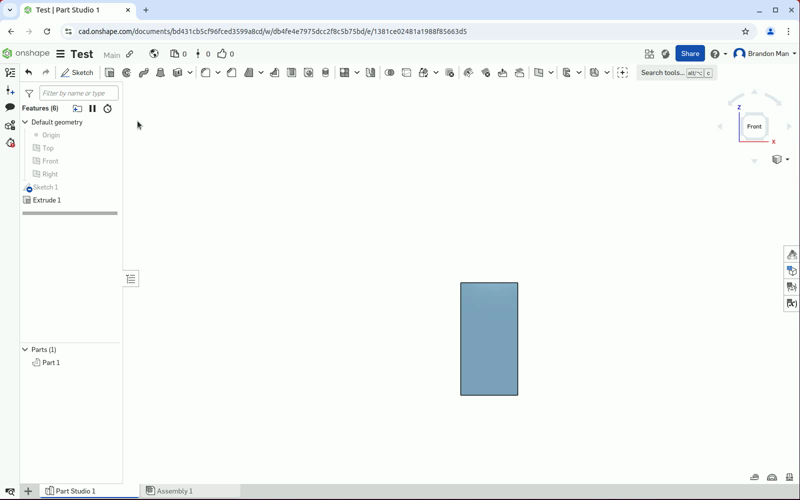
key(shift+h)
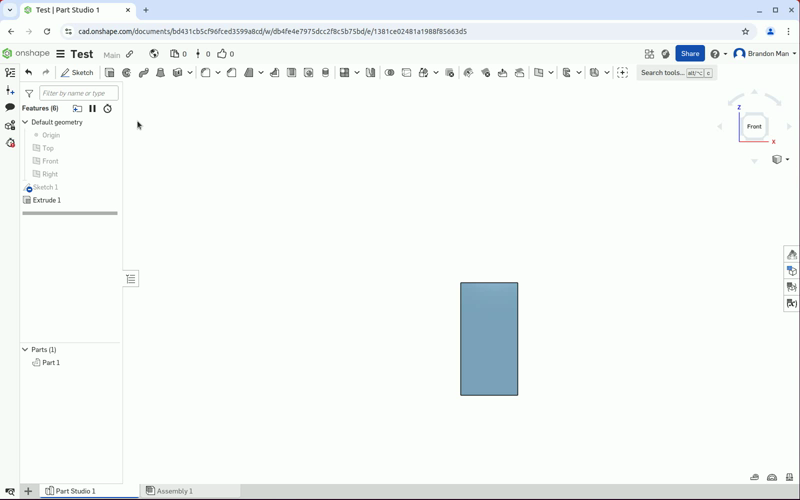
mouse_move(73, 189)
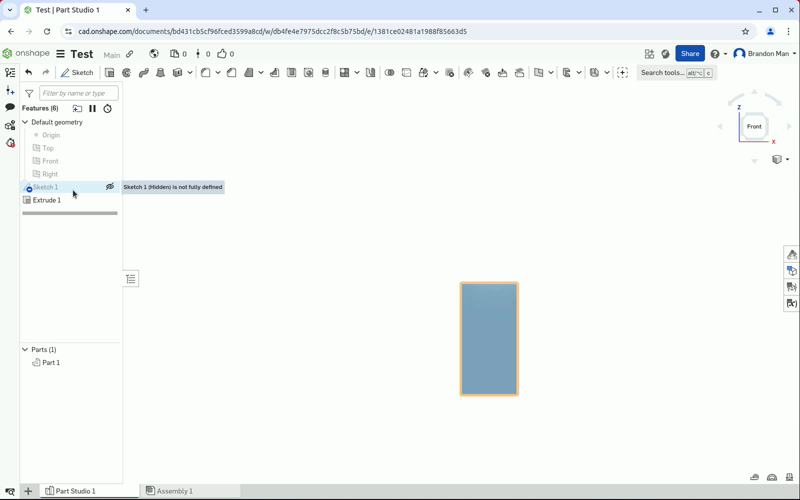
click(73, 189)
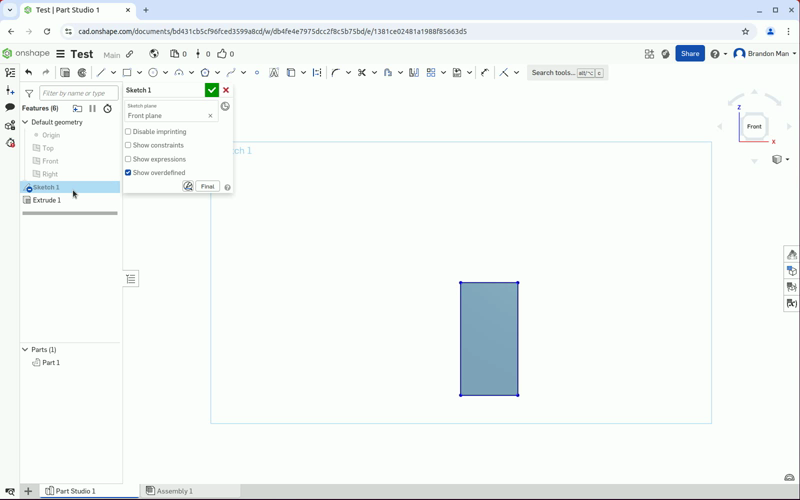
mouse_move(229, 92)
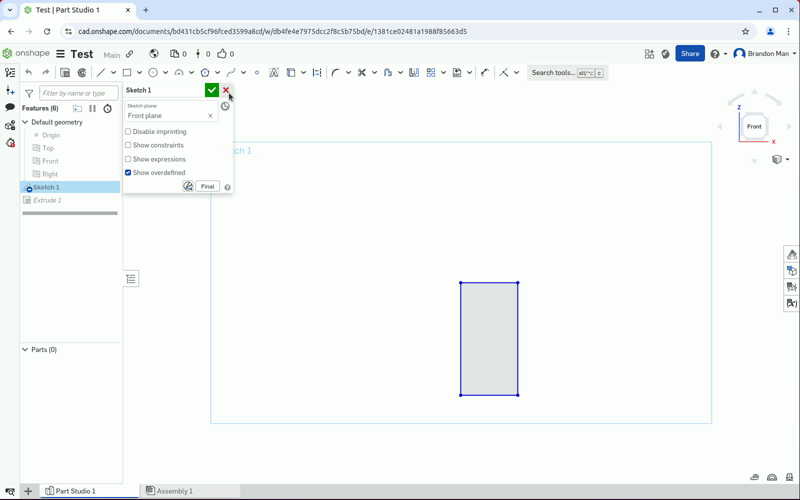
click(229, 92)
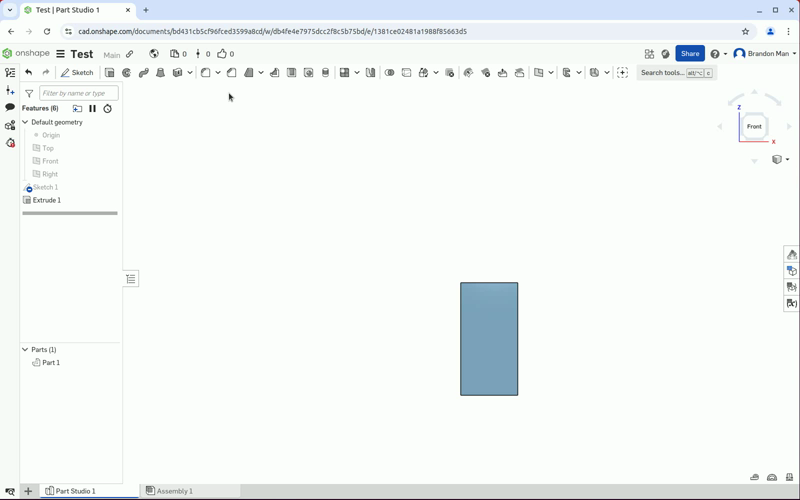
mouse_move(541, 75)
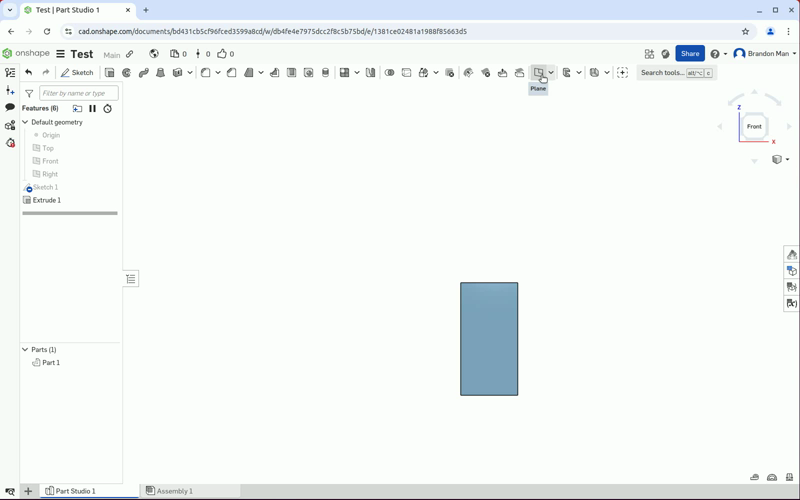
click(541, 75)
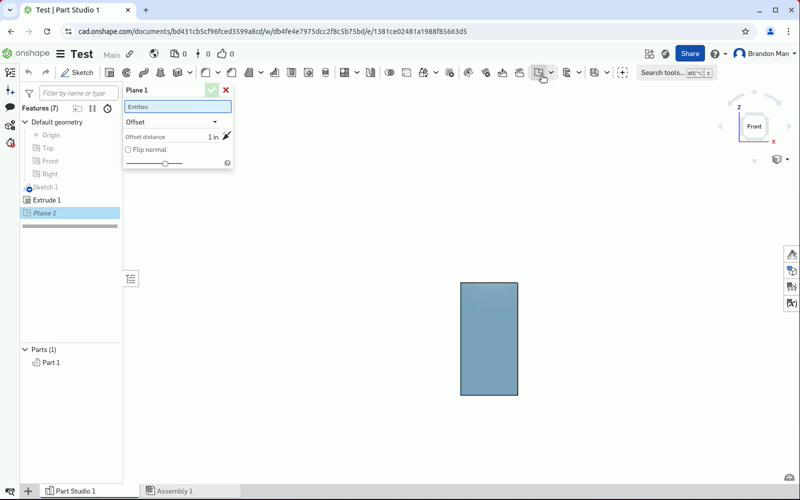
mouse_move(73, 163)
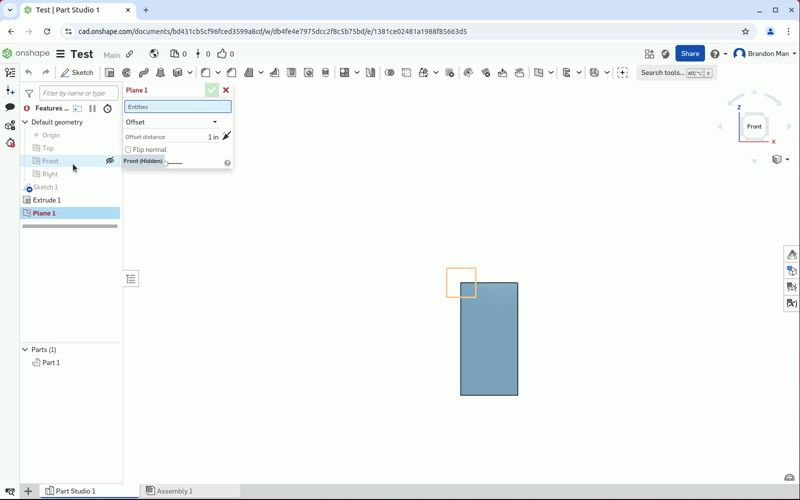
click(73, 163)
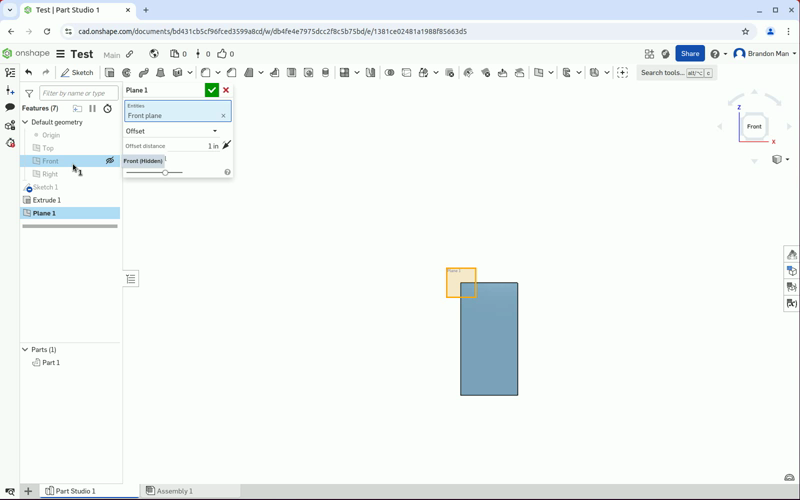
key(tab, 2)
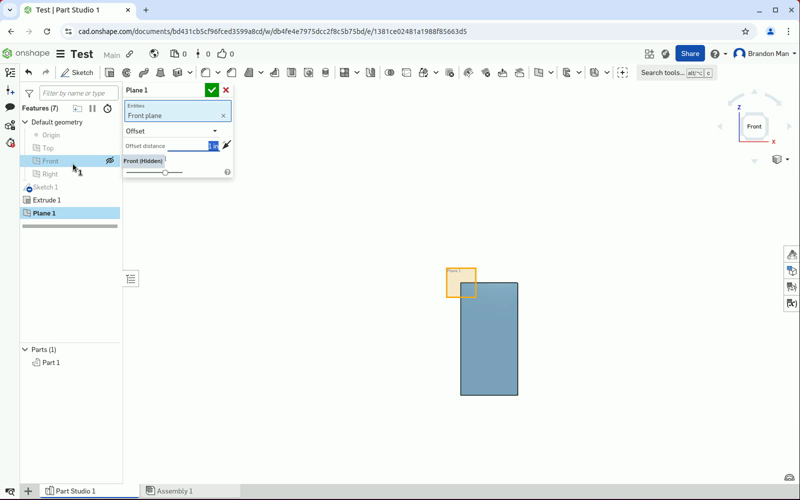
text(5.053)
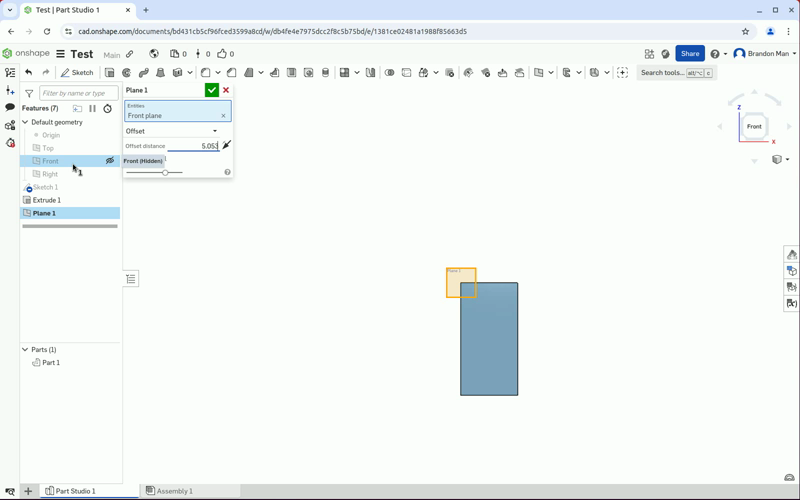
key(enter, 2)
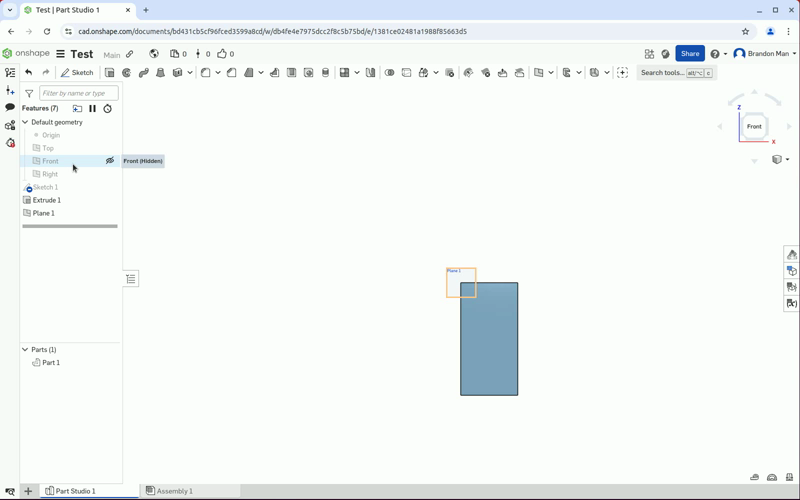
key(shift+s)
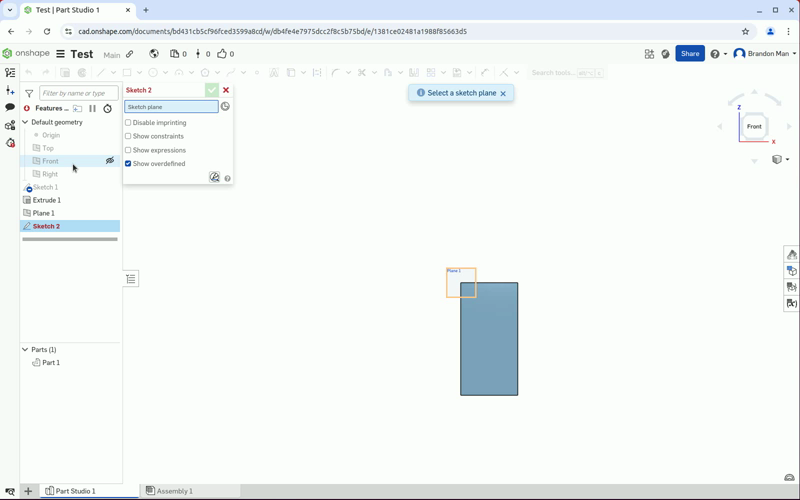
mouse_move(73, 215)
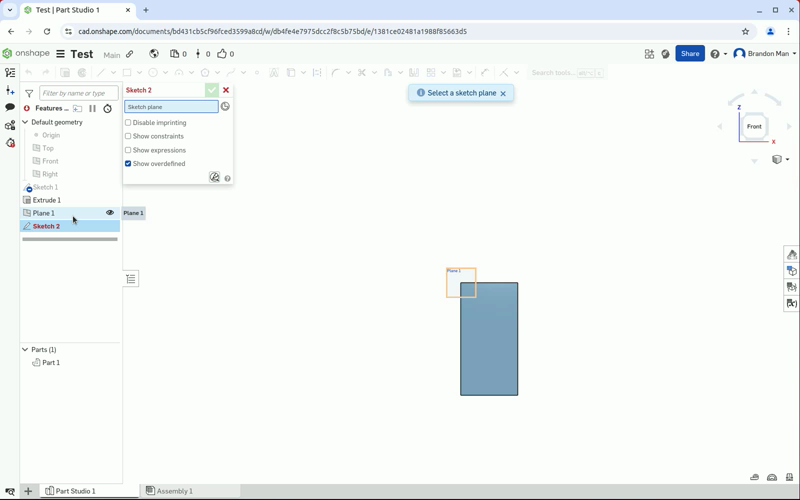
click(73, 215)
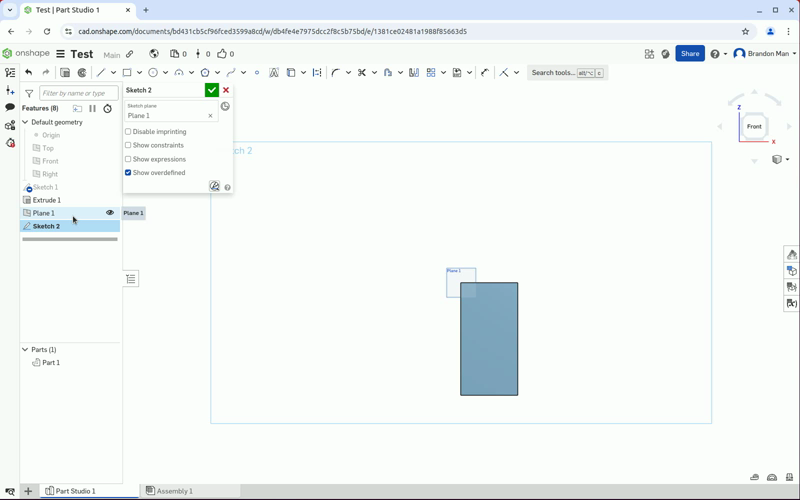
mouse_move(73, 352)
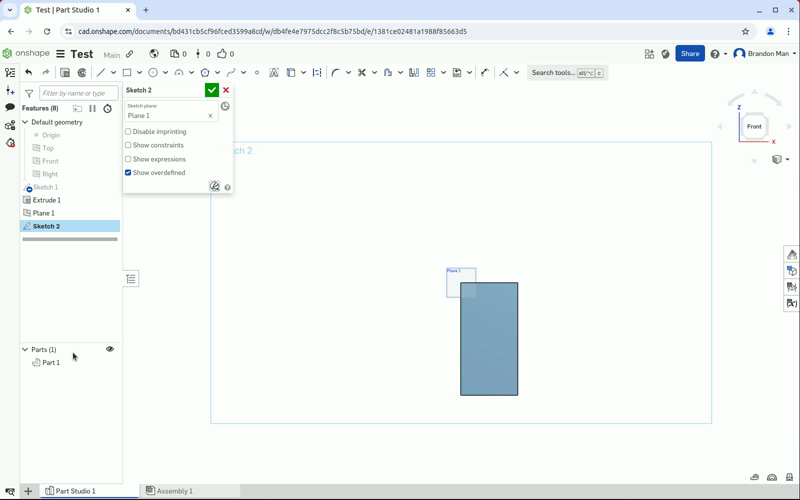
key(y)
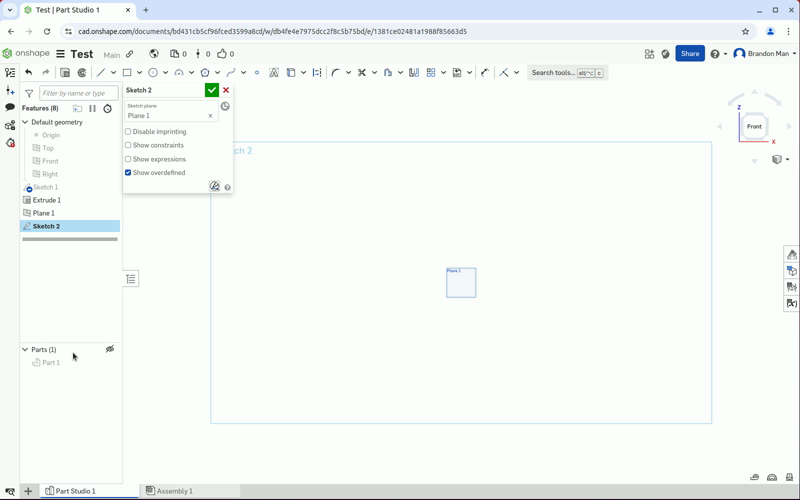
key(l)
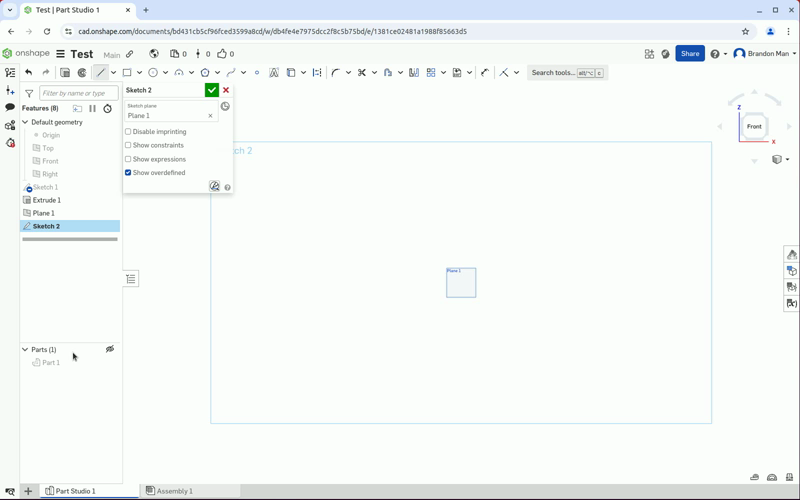
key_down(shift)
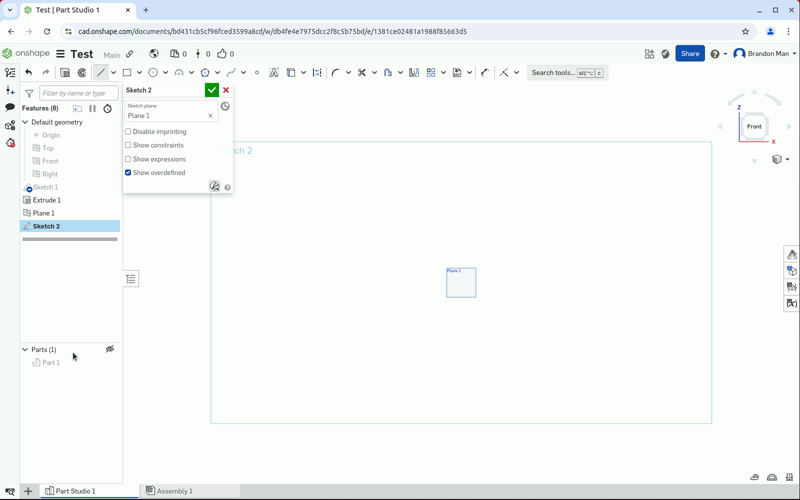
mouse_move(460, 395)
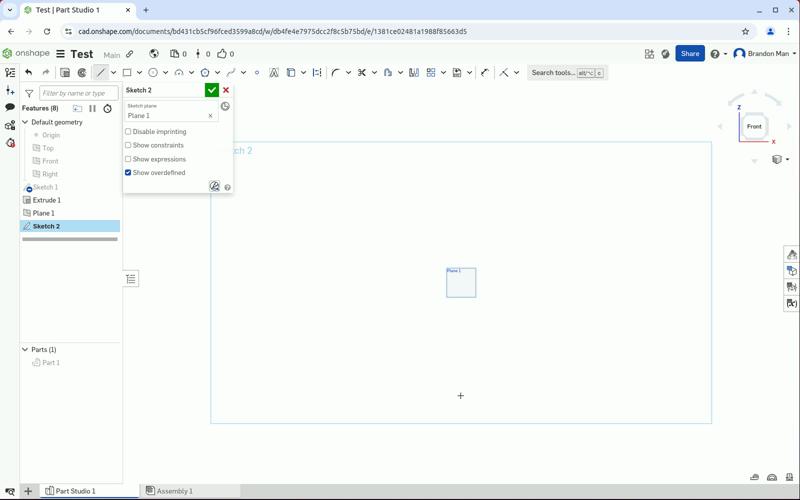
click(460, 395)
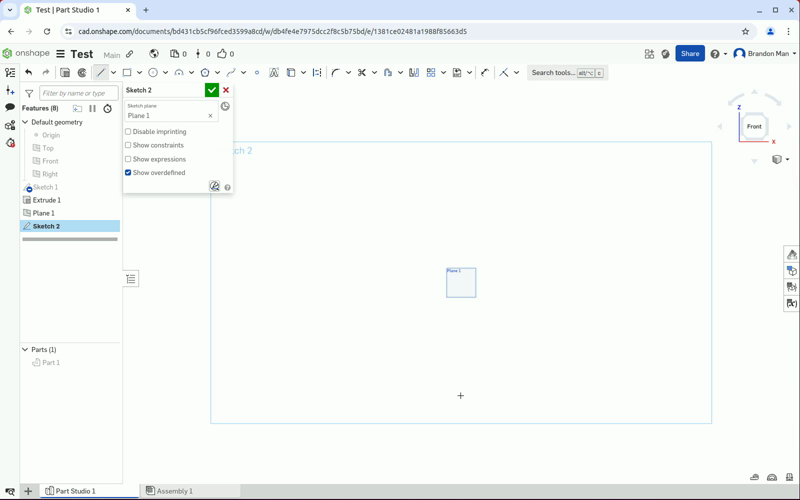
key_up(shift)
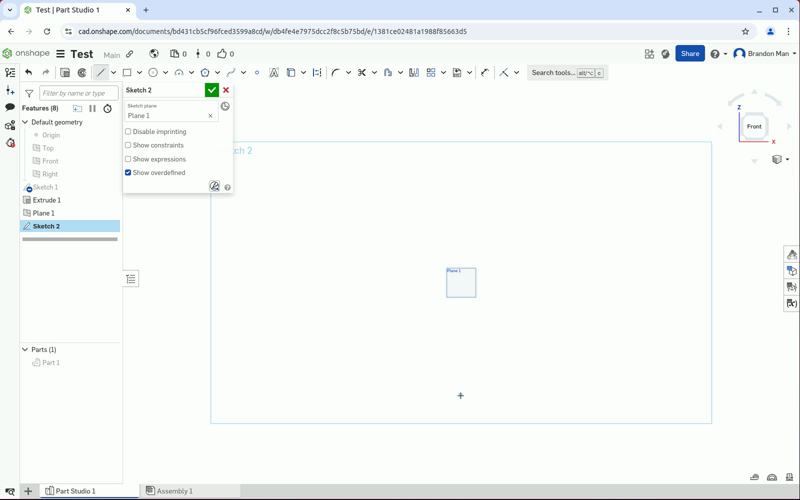
key_down(shift)
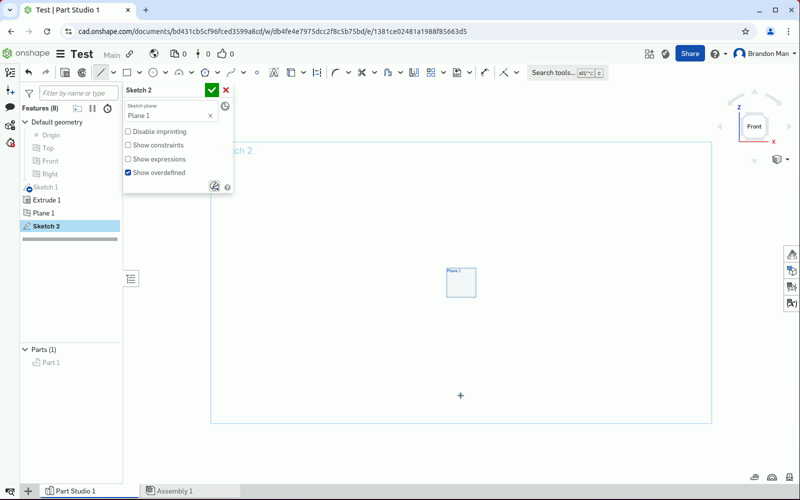
mouse_move(490, 395)
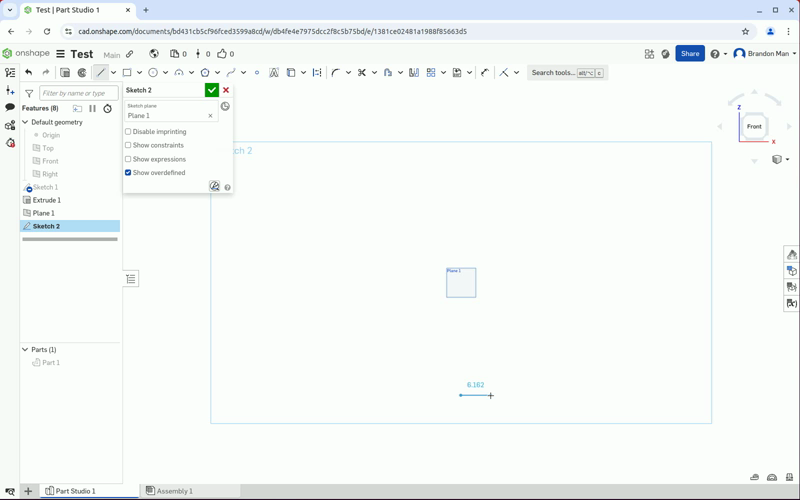
mouse_move(517, 395)
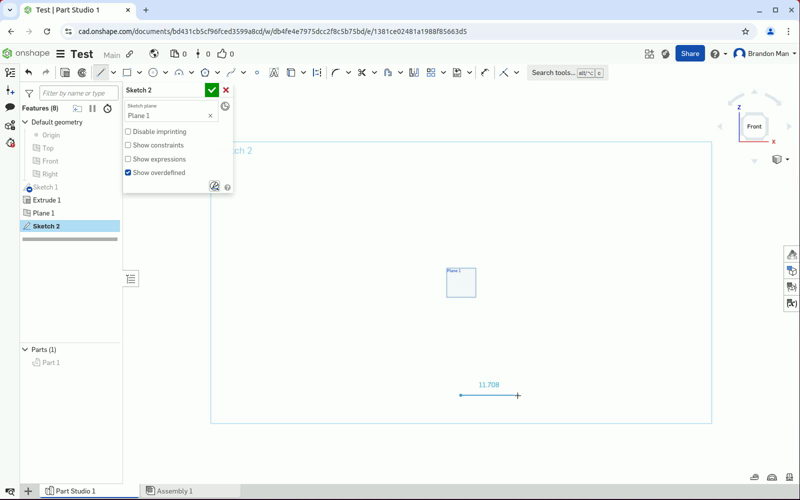
click(517, 395)
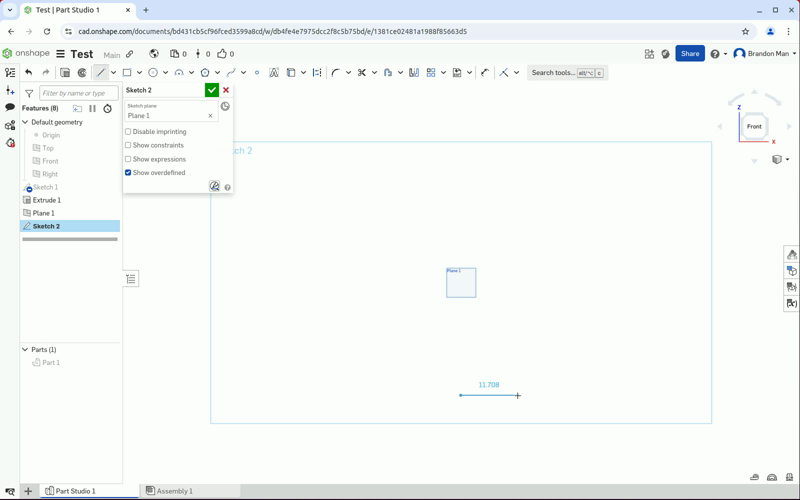
key_up(shift)
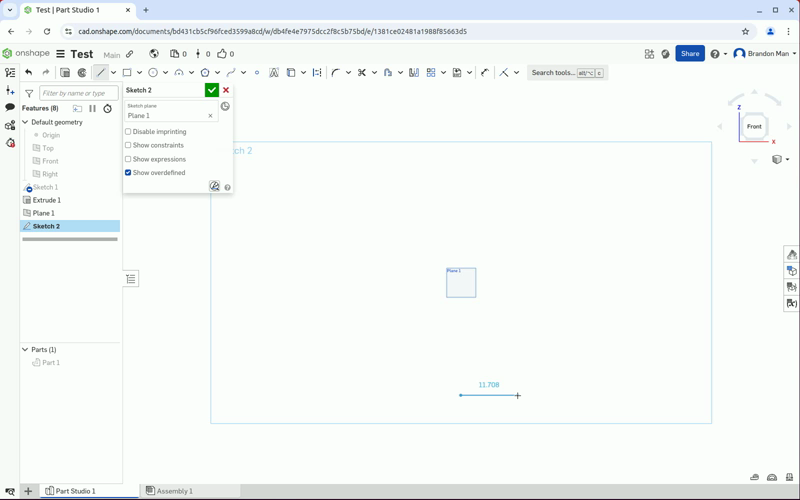
key_down(shift)
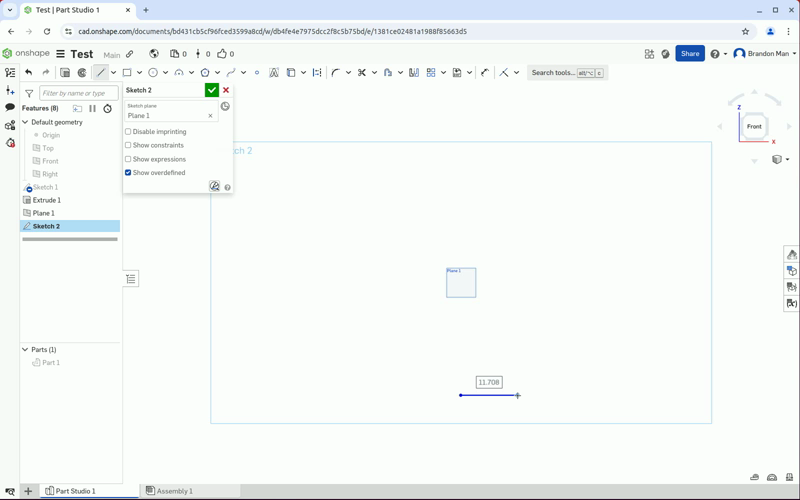
mouse_move(517, 322)
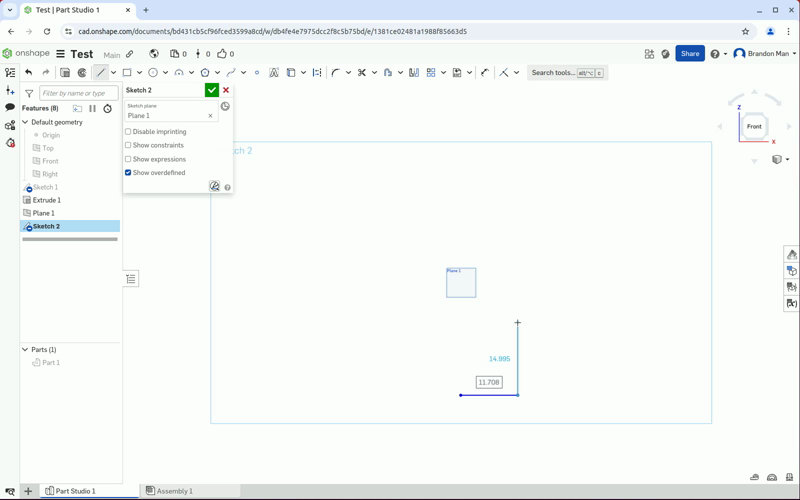
click(517, 322)
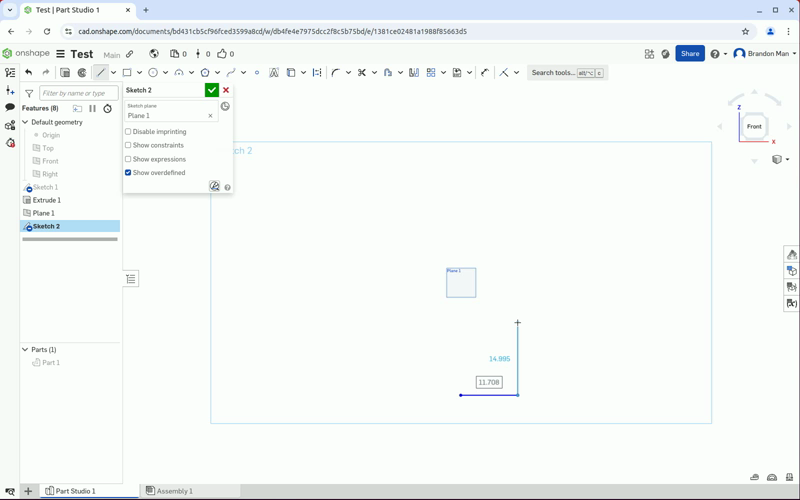
key_up(shift)
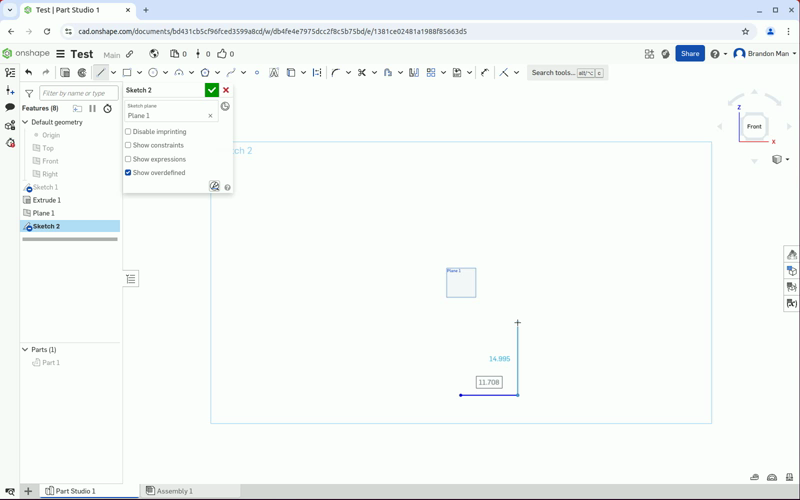
key_down(shift)
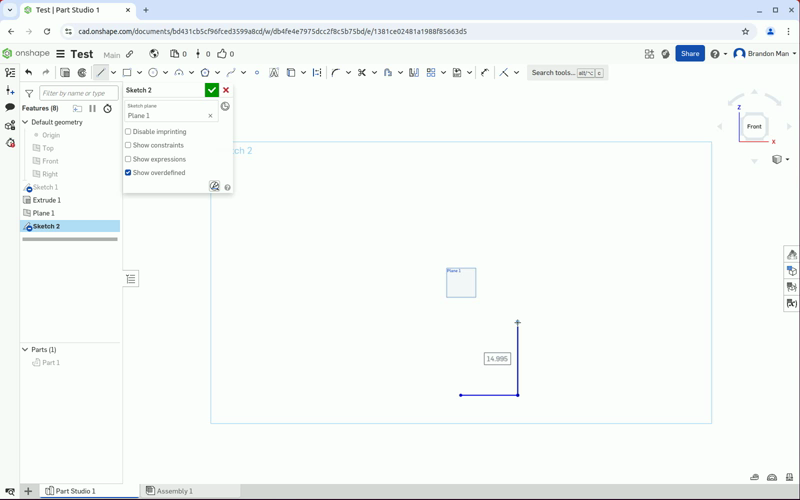
mouse_move(547, 322)
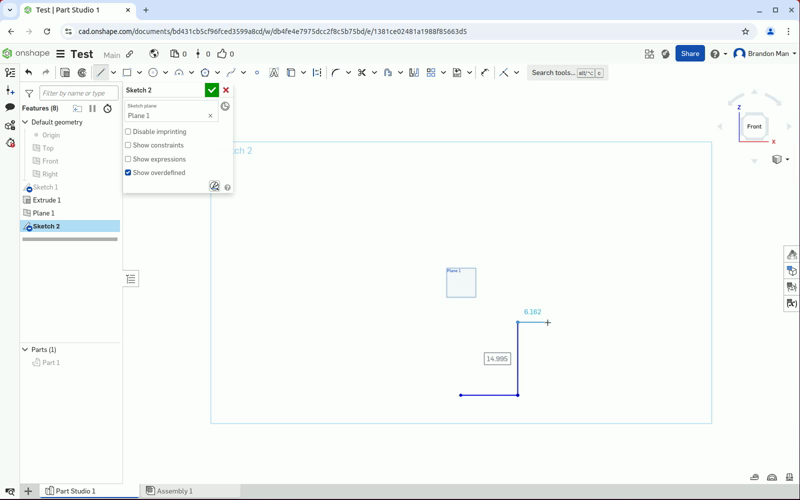
mouse_move(460, 322)
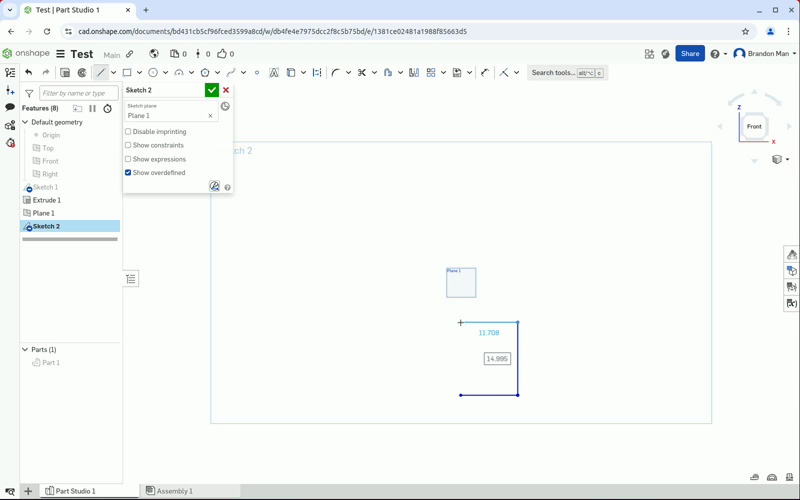
click(460, 322)
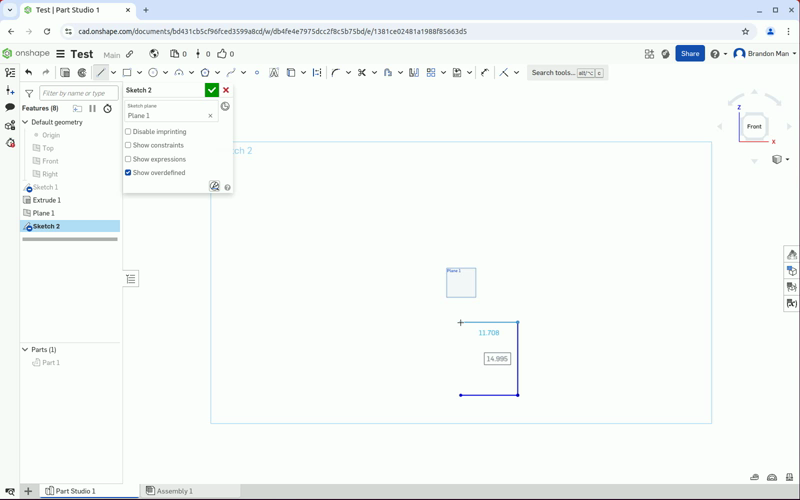
key_up(shift)
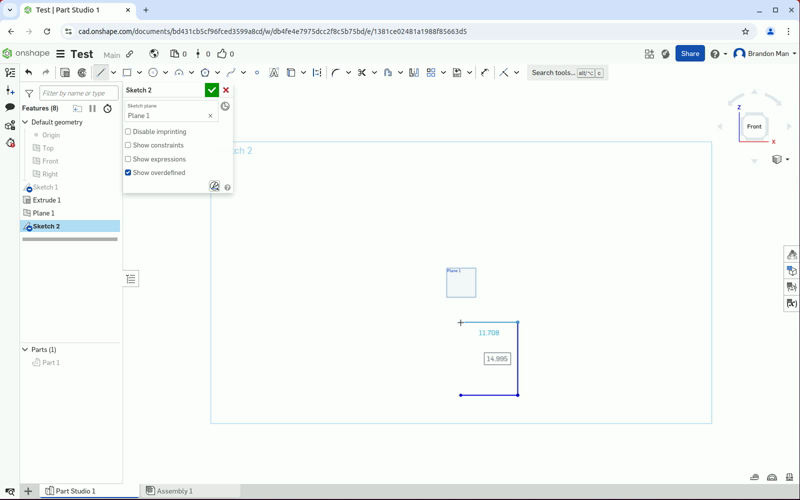
key_down(shift)
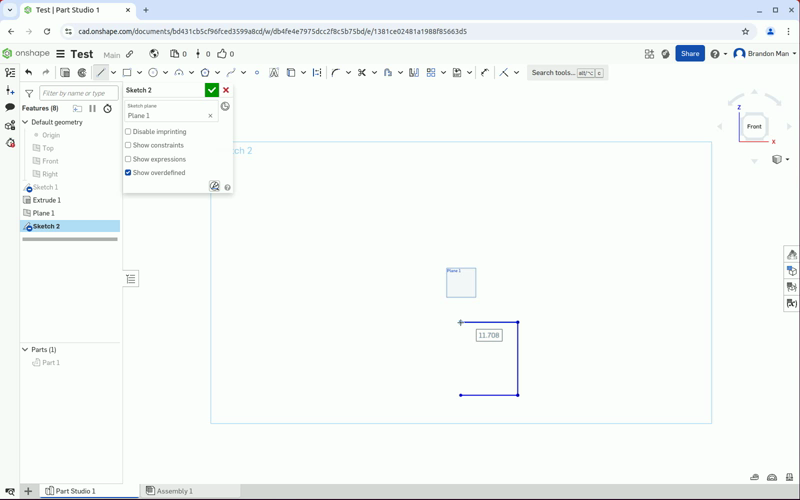
mouse_move(460, 395)
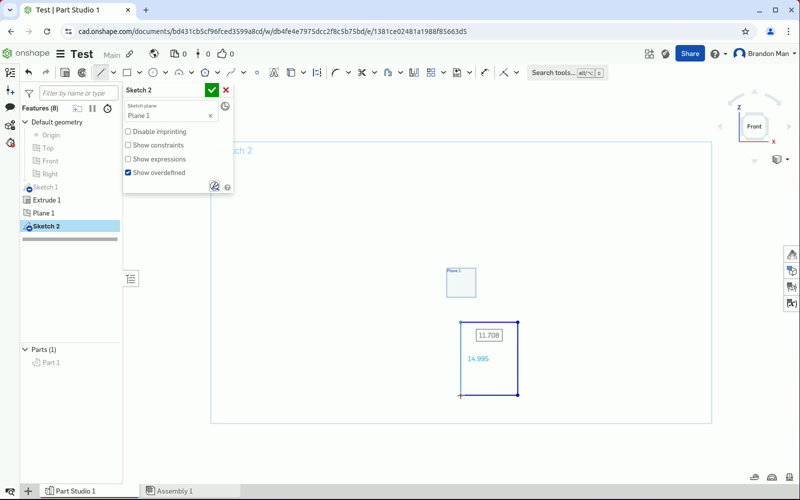
key_up(shift)
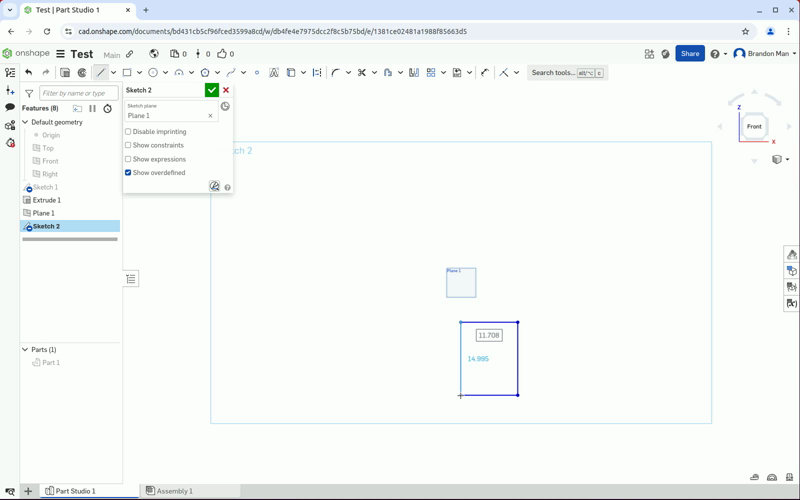
click(460, 395)
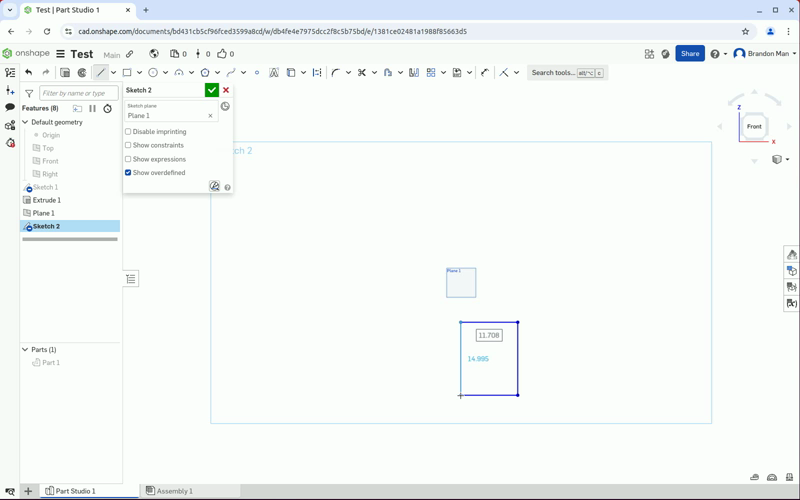
key(esc)
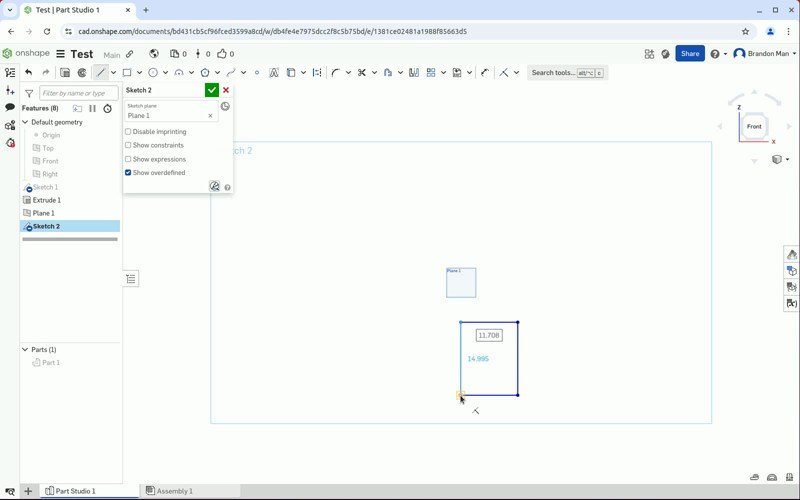
mouse_move(511, 377)
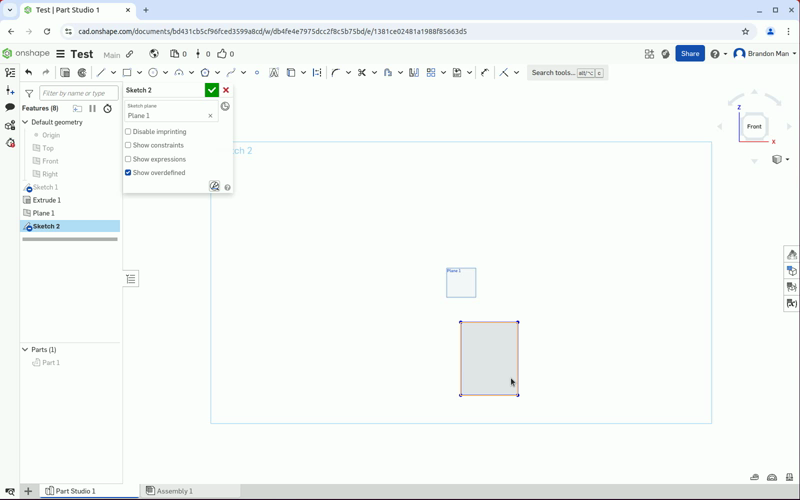
click(511, 377)
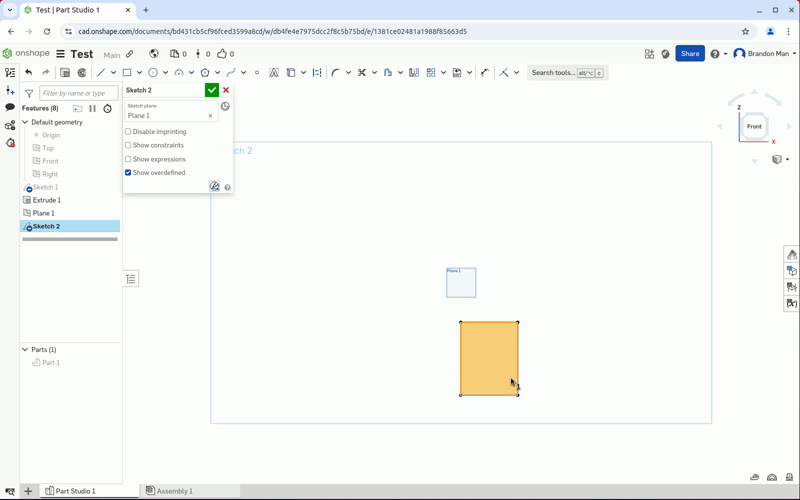
mouse_move(73, 352)
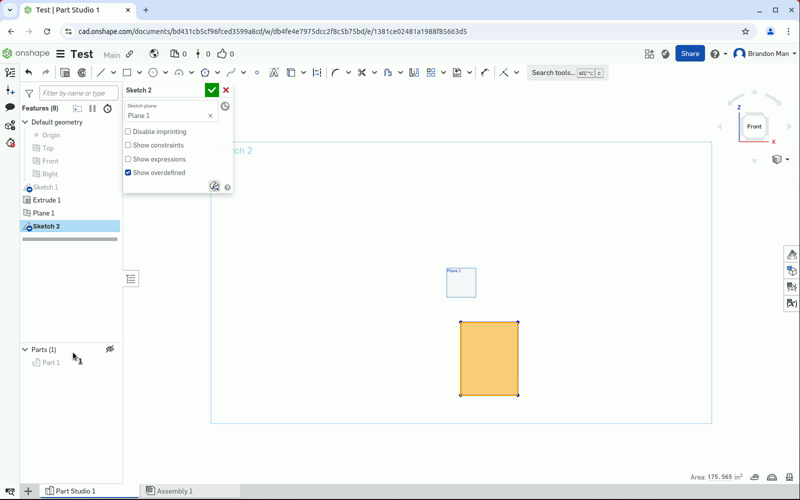
key(shift+y)
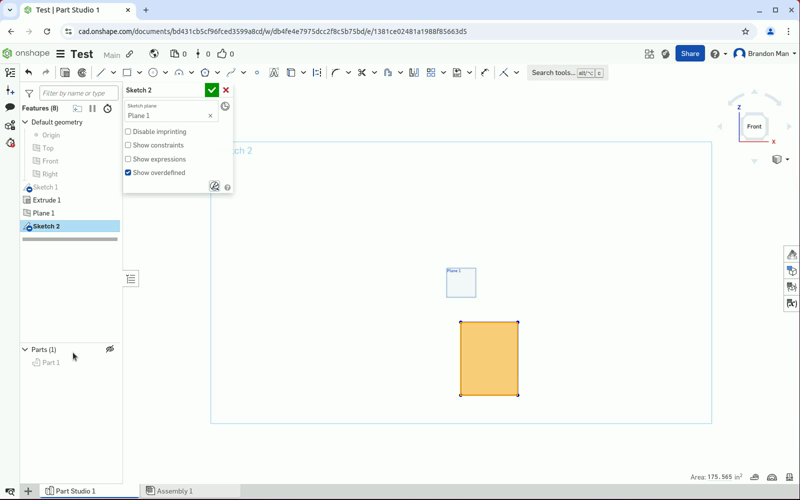
key(shift+e)
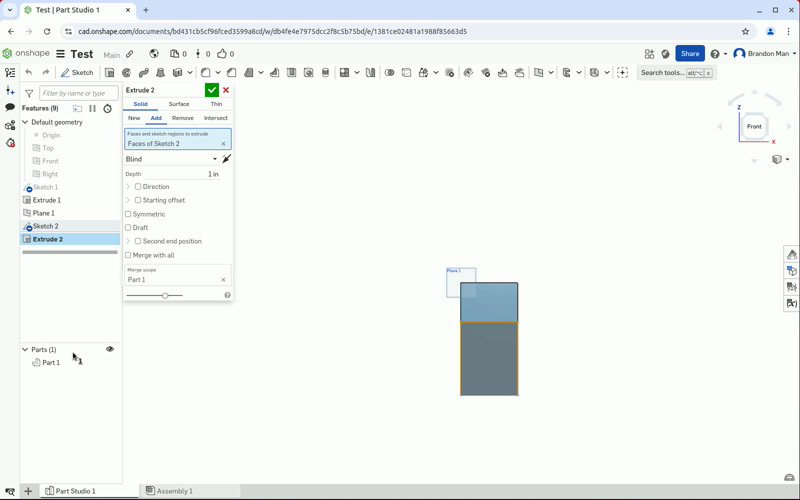
mouse_move(143, 106)
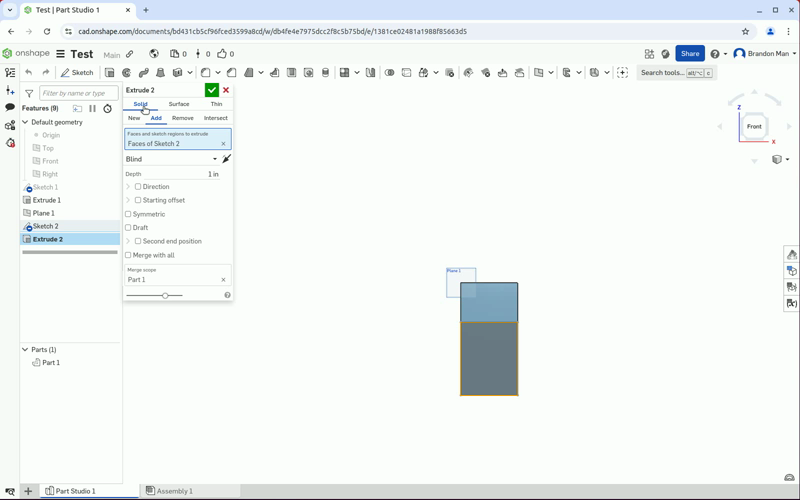
click(143, 106)
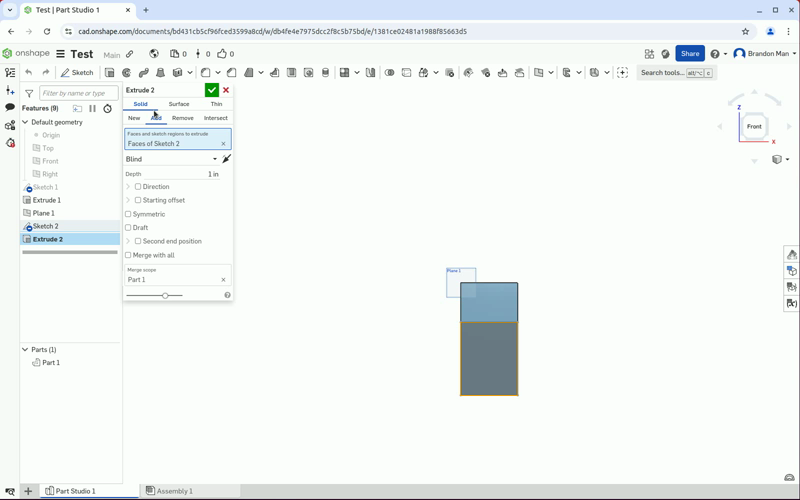
mouse_move(186, 120)
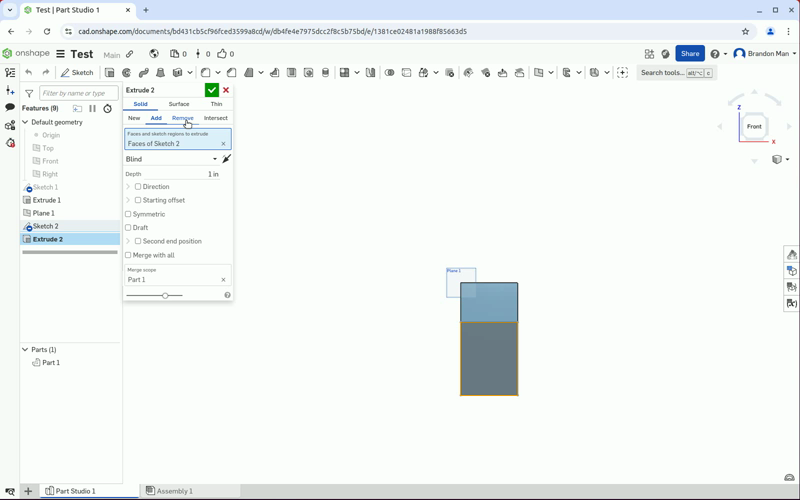
click(186, 120)
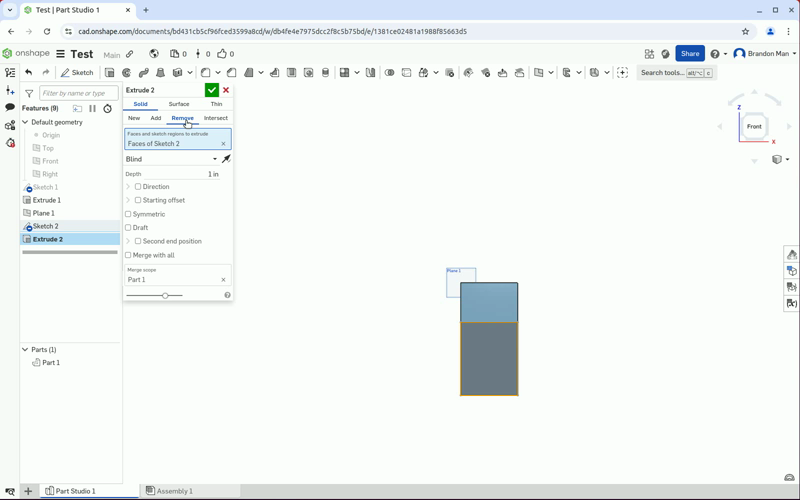
key(tab, 4)
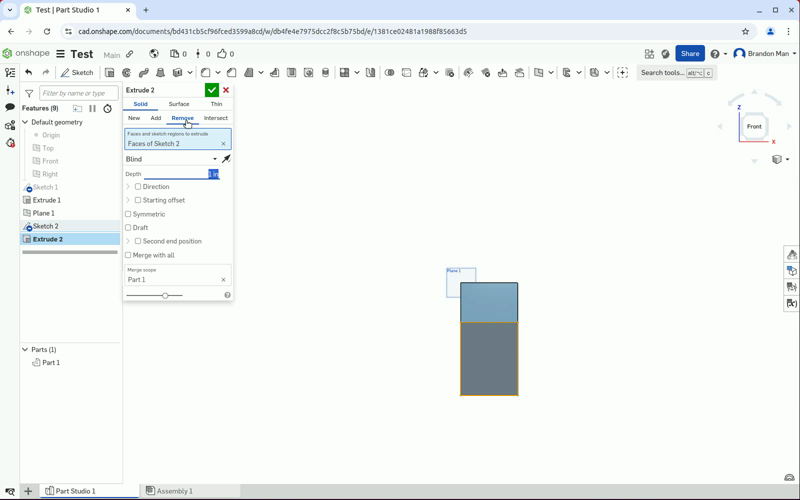
text(1.685)
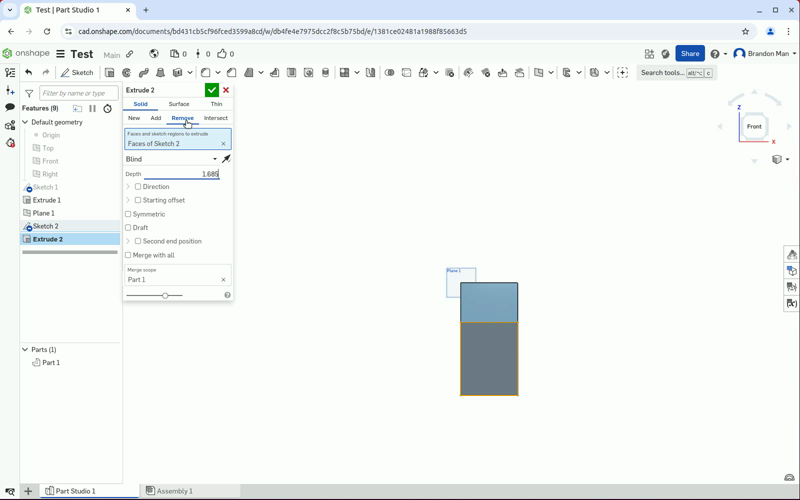
key(tab, 6)
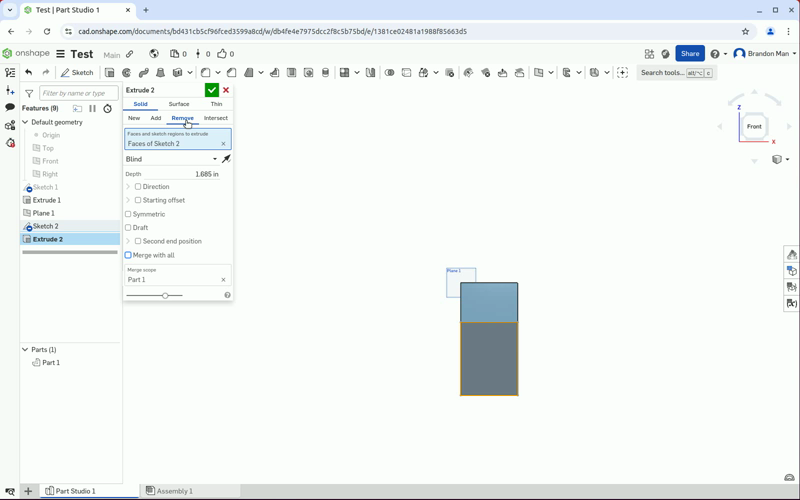
key(space)
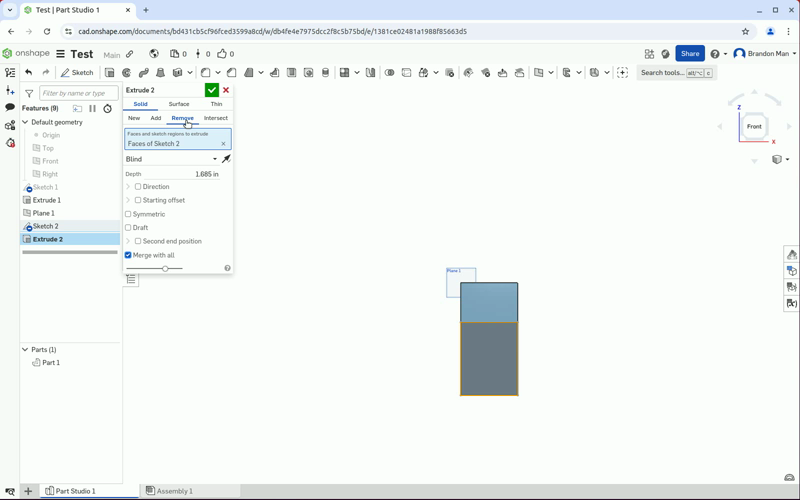
key(enter)
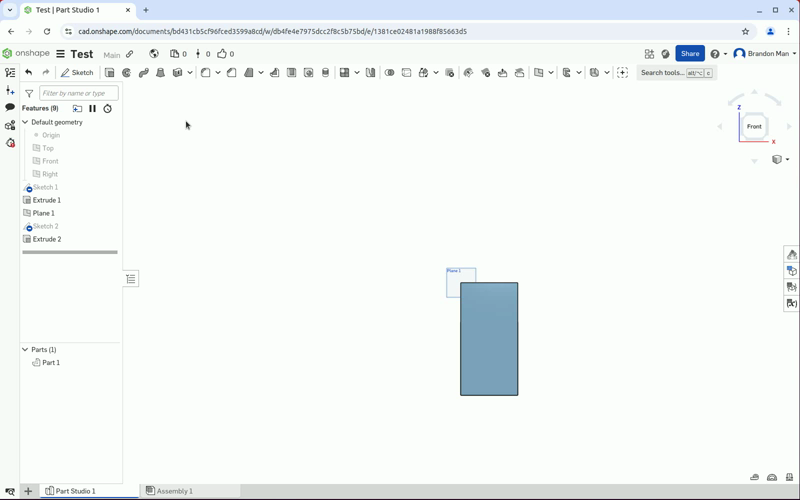
key(shift+h)
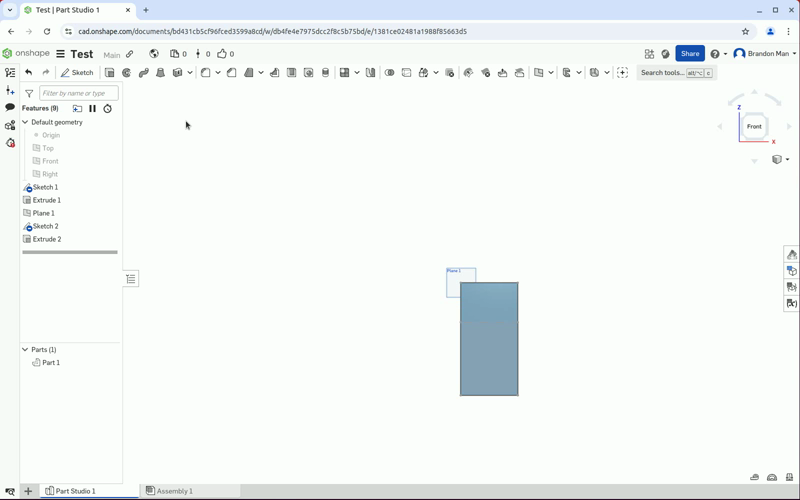
key(shift+h)
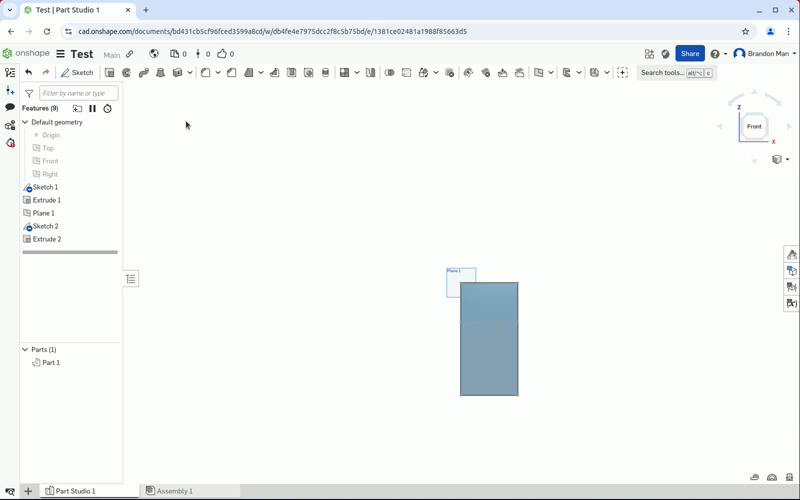
key(shift+7)
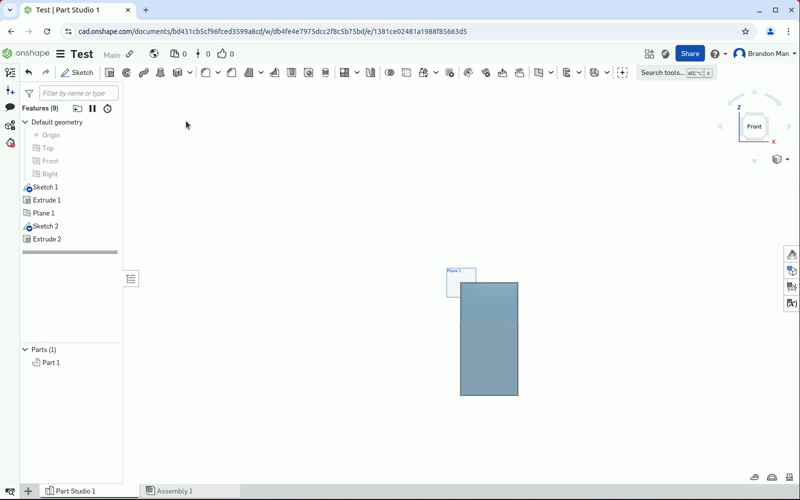
key(left, 2)
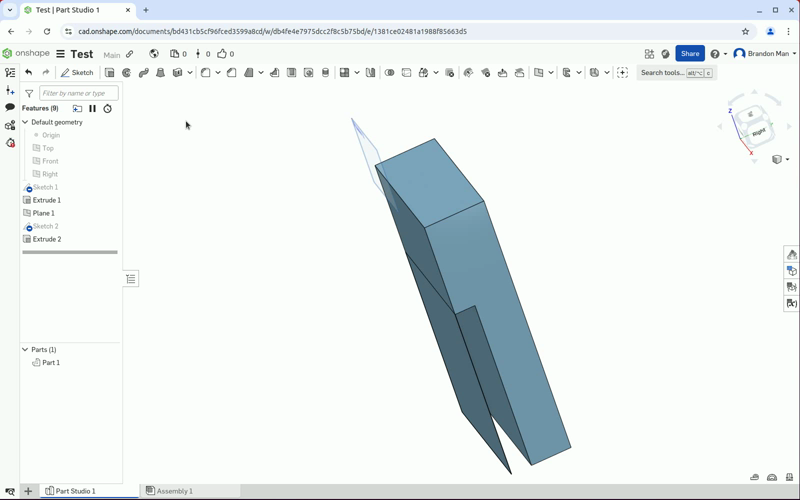
key(down, 2)
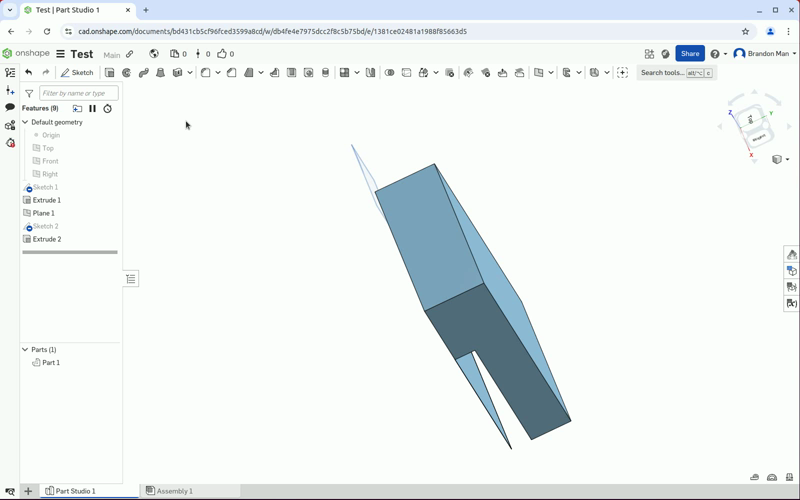
key(up, 2)
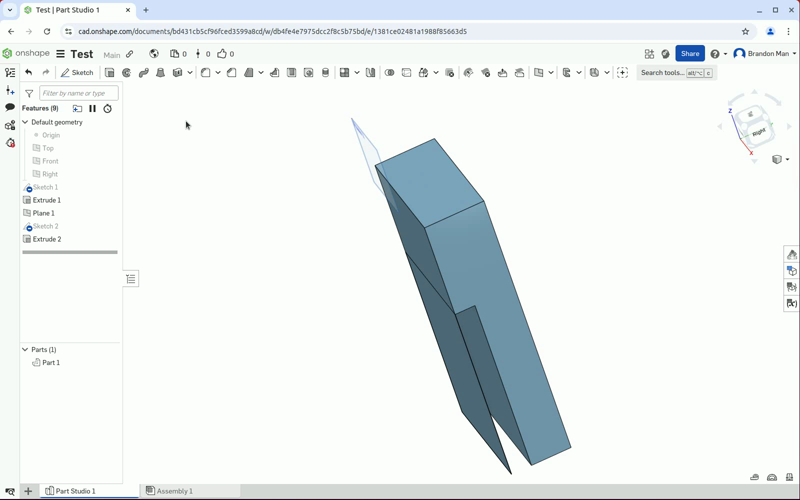
key(right, 2)
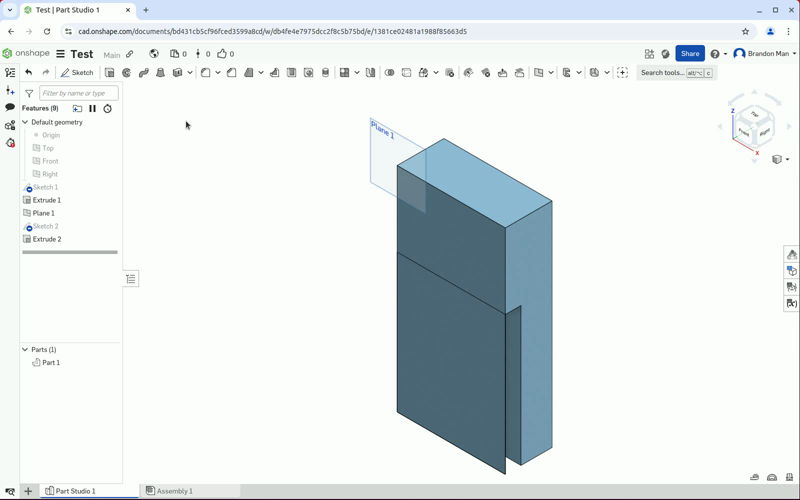
mouse_move(73, 189)
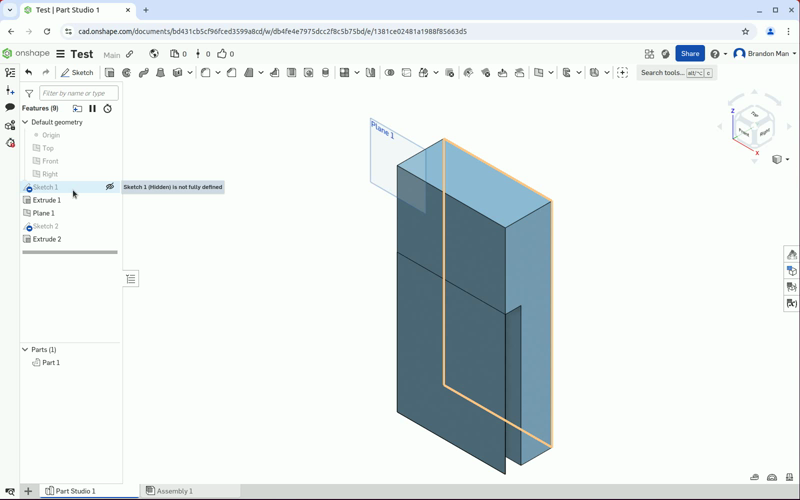
click(73, 189)